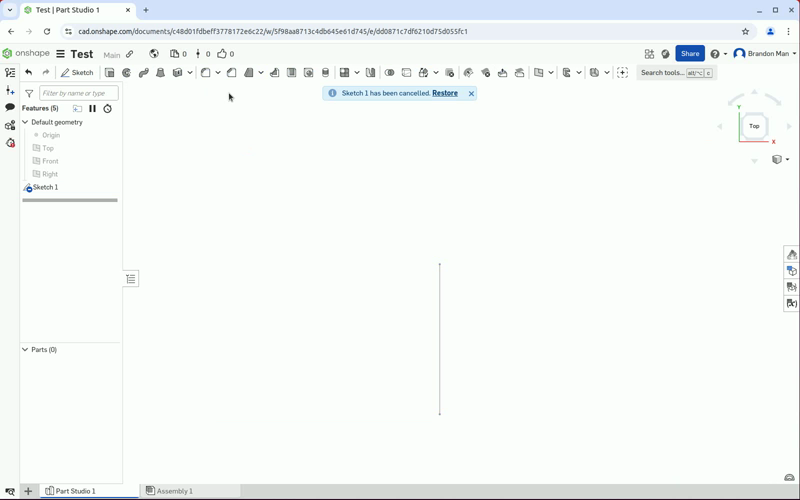
key(shift+h)
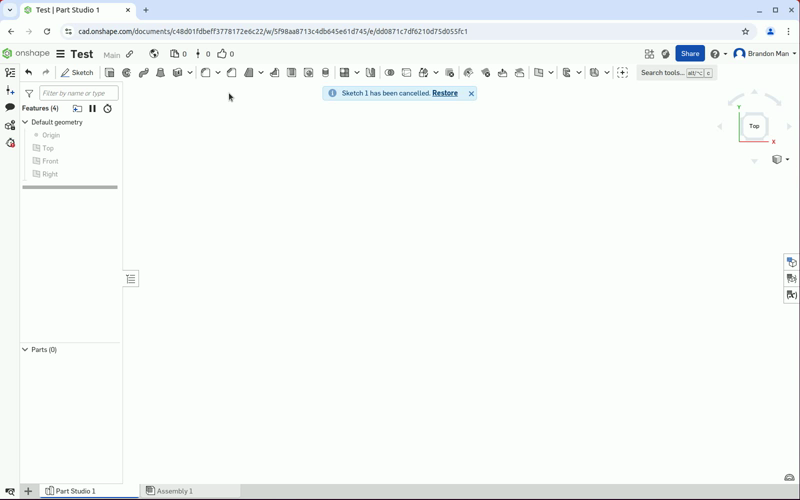
mouse_move(73, 352)
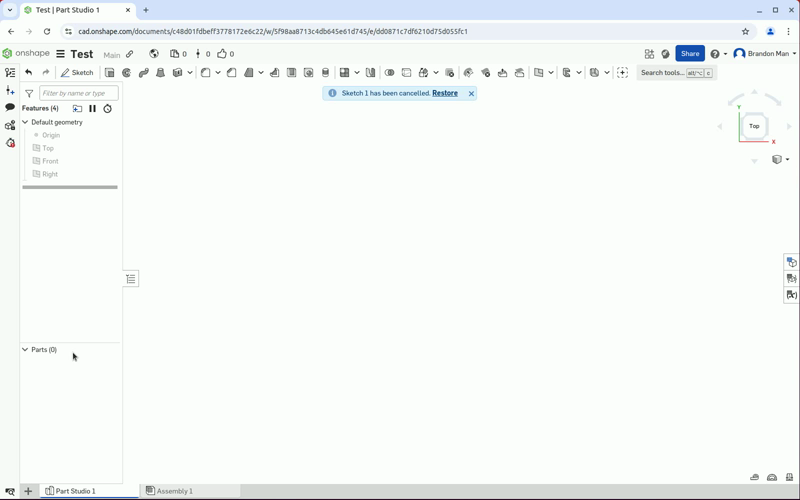
key(y)
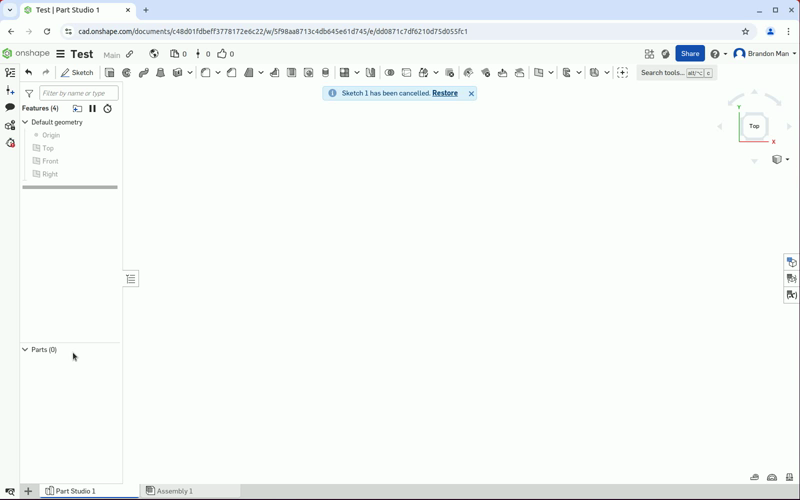
key(shift+p)
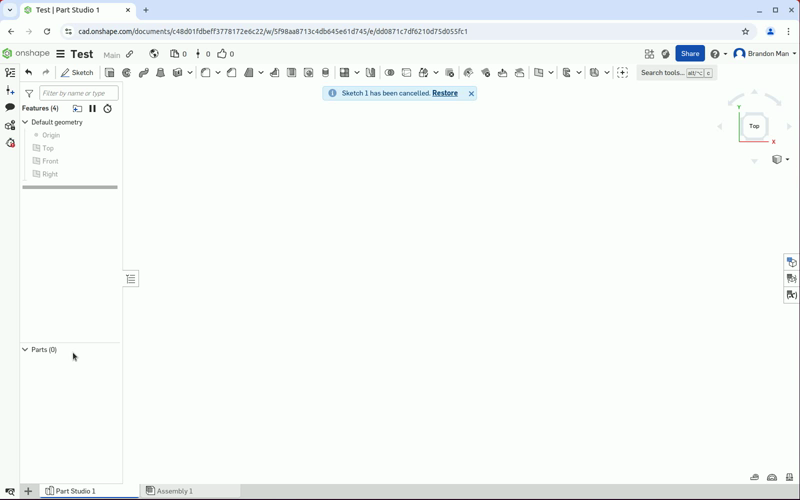
key(space)
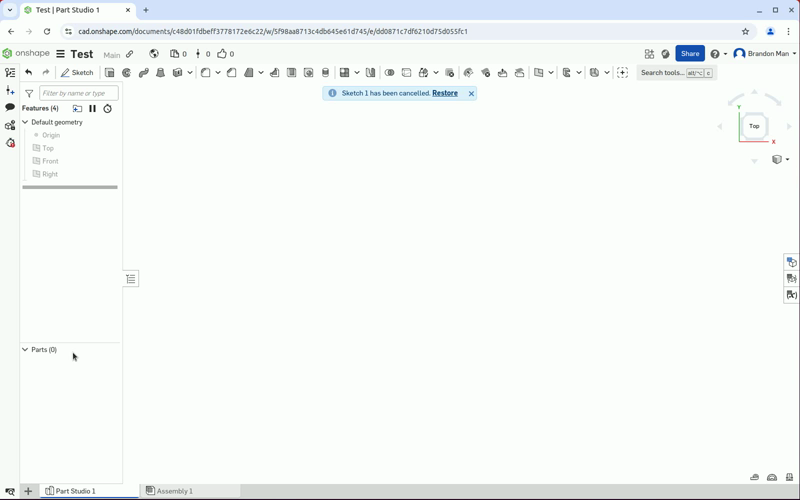
key_down(shift)
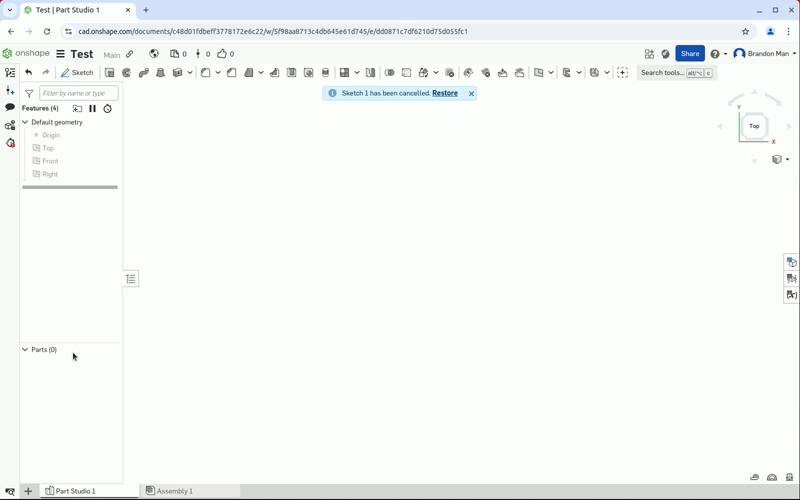
key(up)
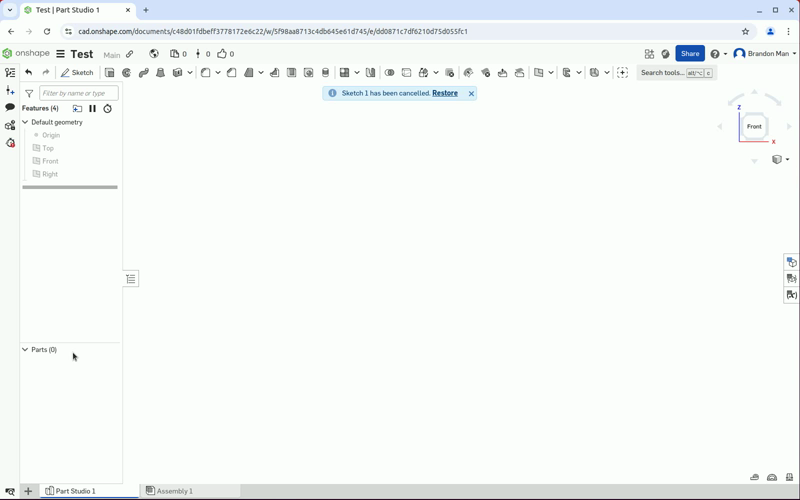
key_up(shift)
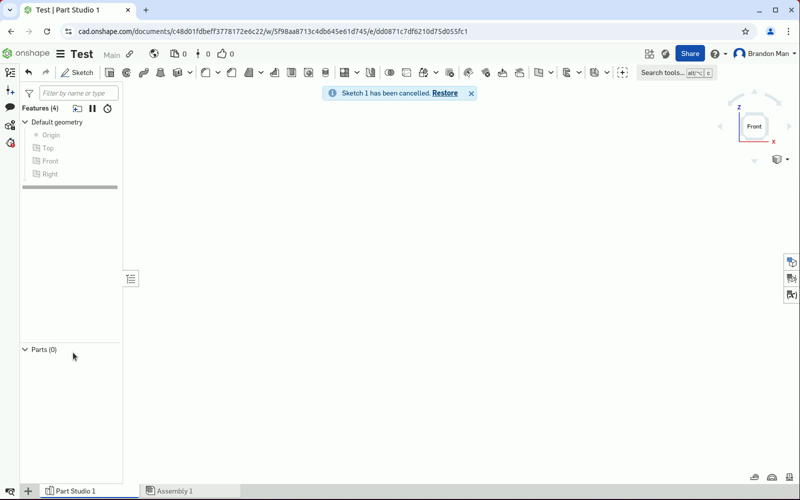
mouse_move(73, 352)
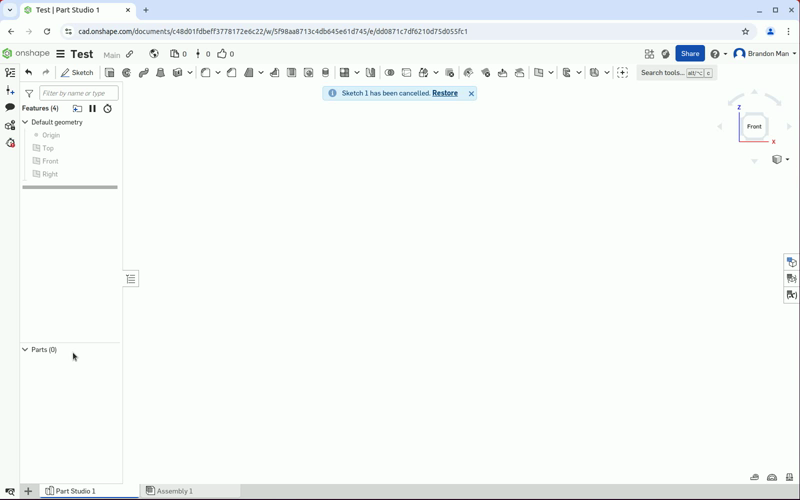
key(shift+y)
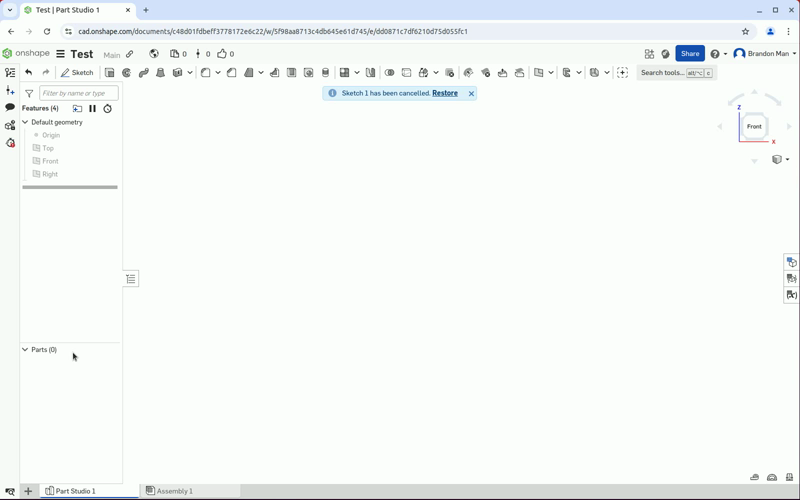
key(shift+s)
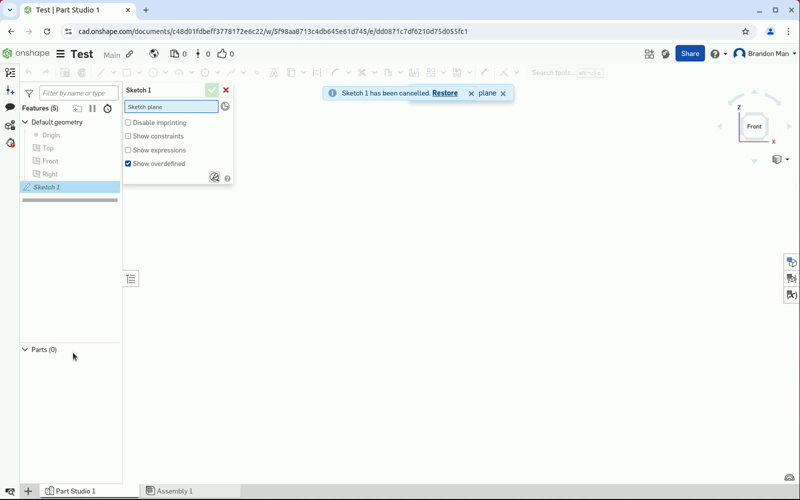
mouse_move(73, 163)
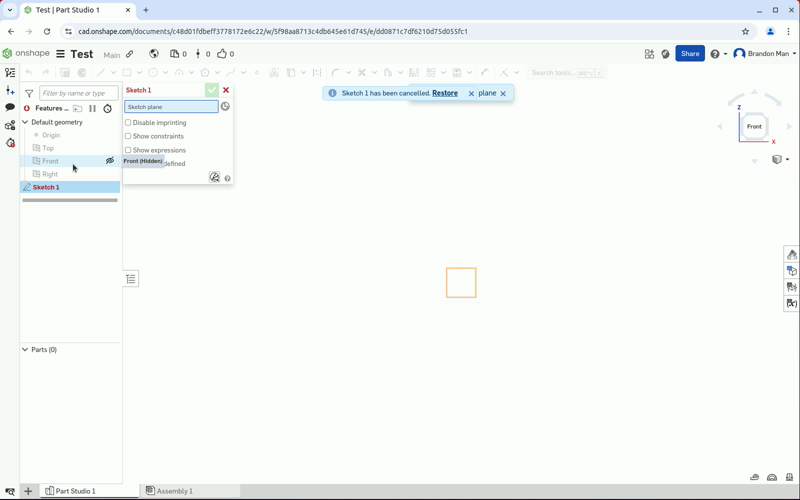
click(73, 163)
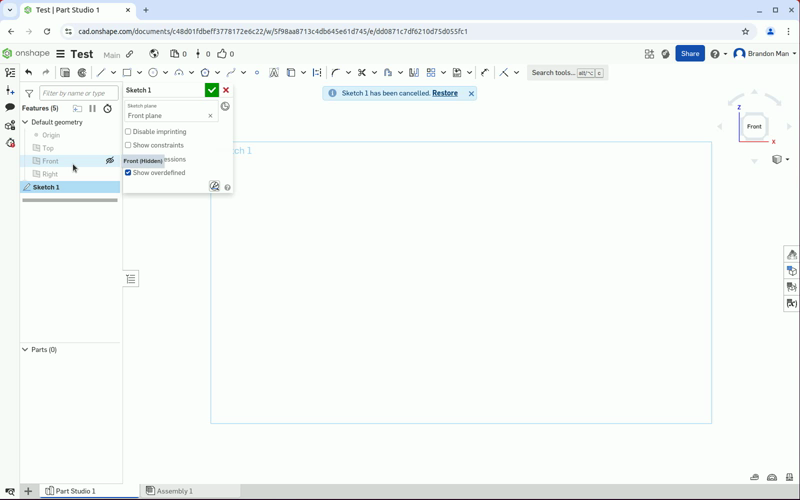
mouse_move(73, 352)
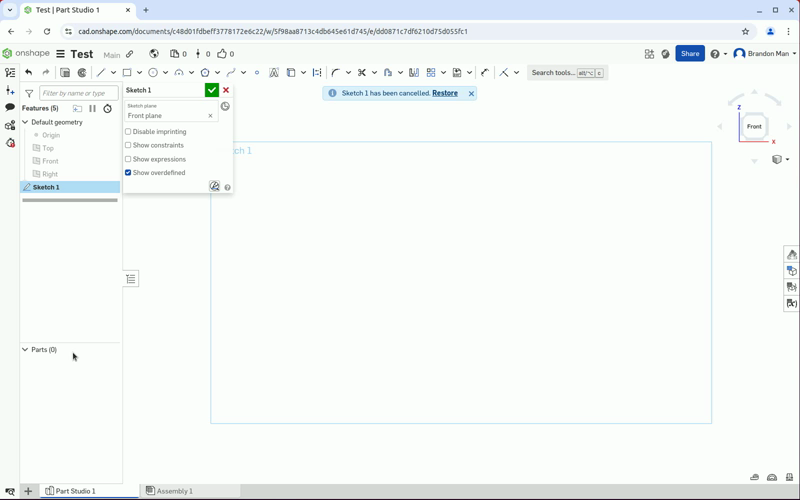
key(y)
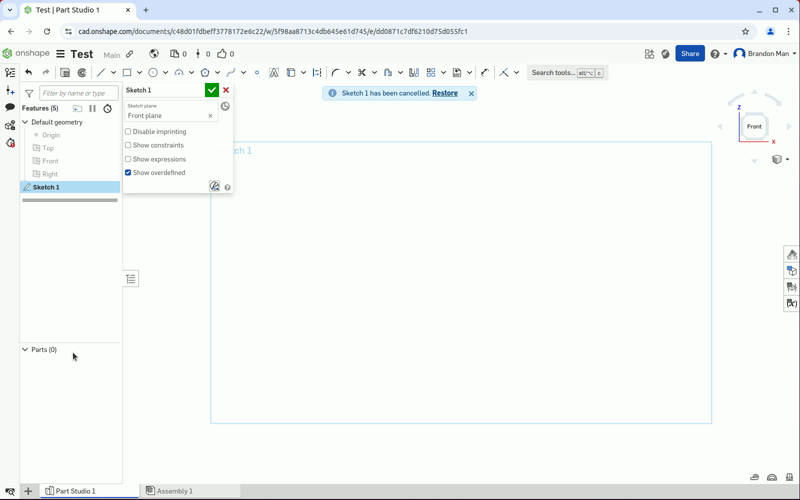
key(c)
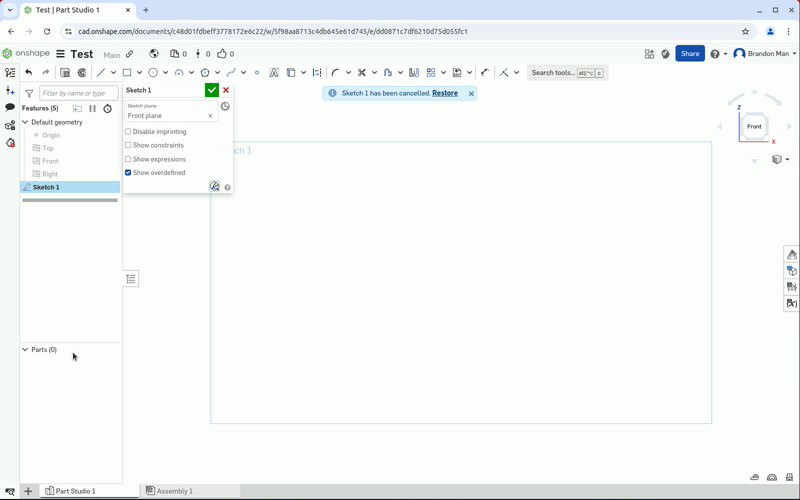
key_down(shift)
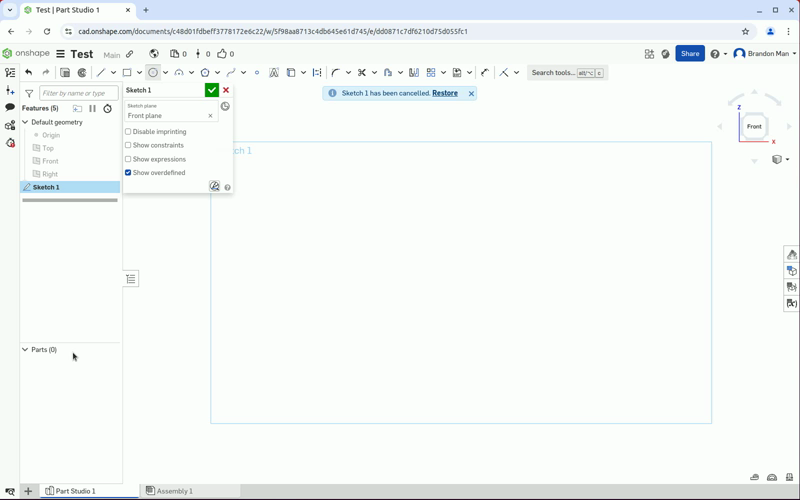
mouse_move(461, 282)
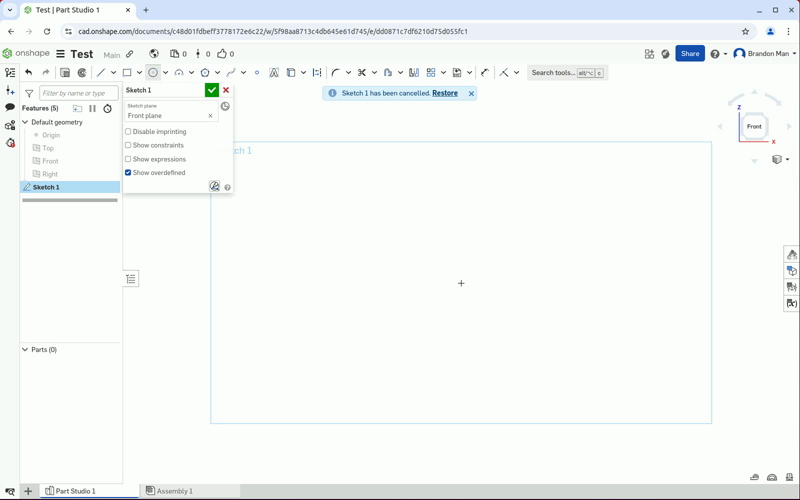
click(461, 282)
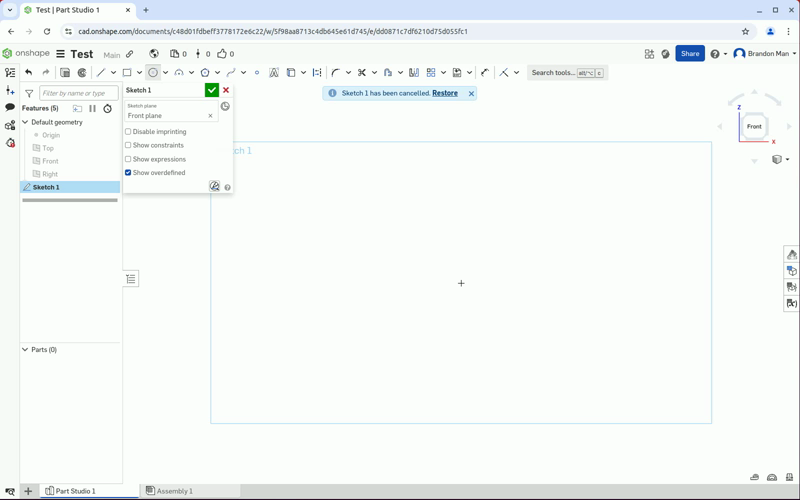
key_up(shift)
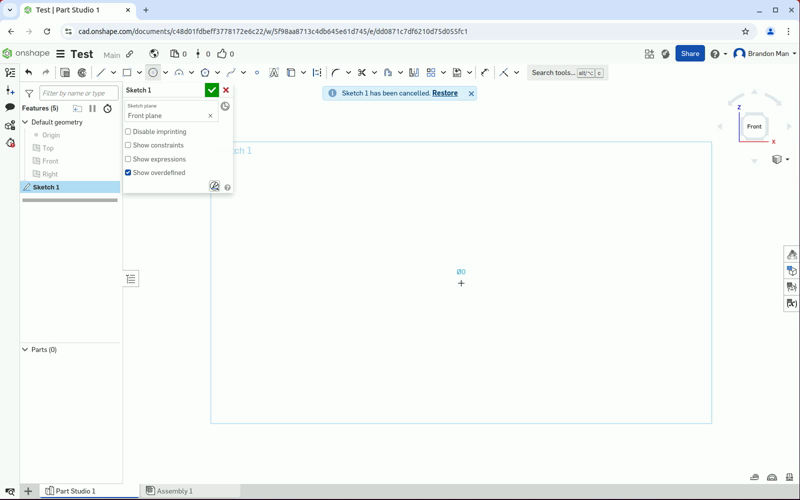
mouse_move(497, 282)
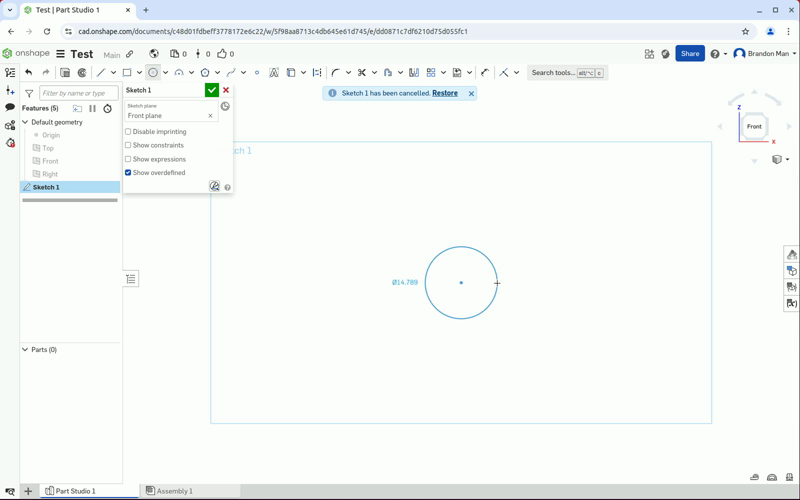
click(497, 282)
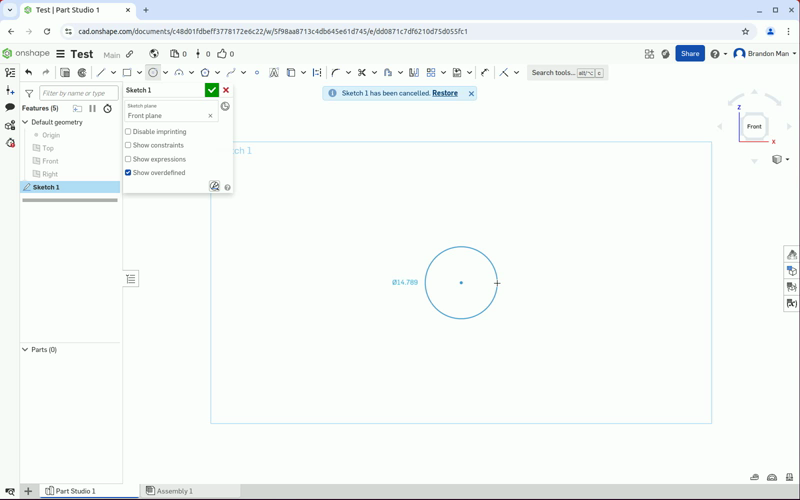
key(esc)
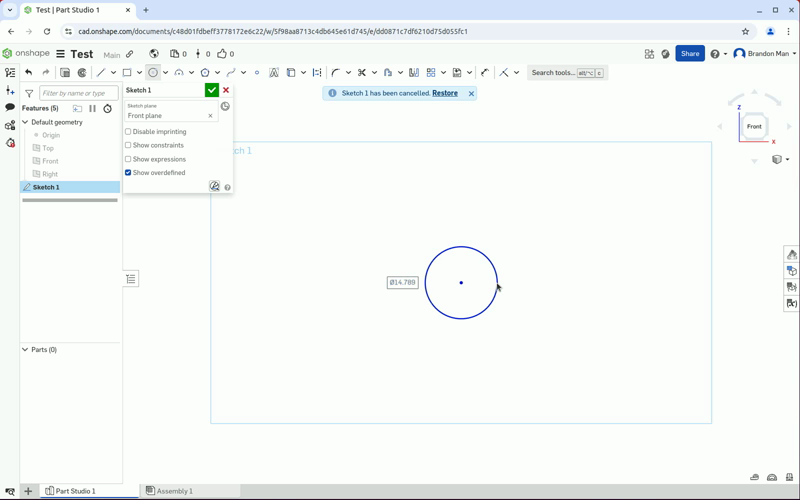
key(c)
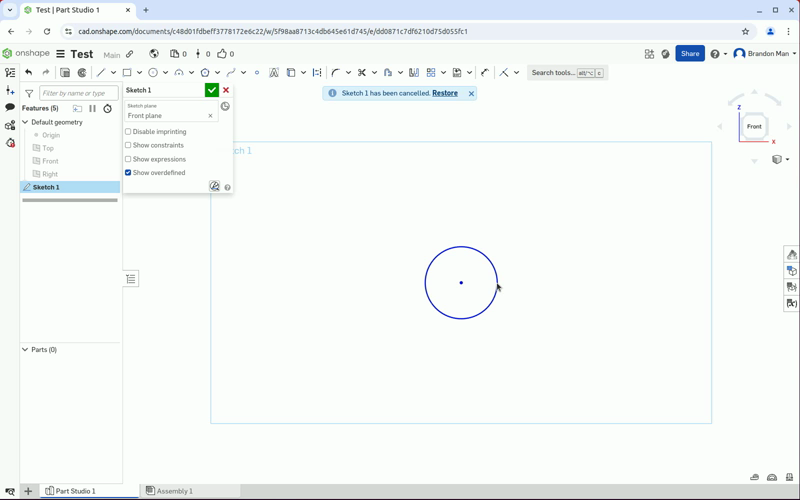
key_down(shift)
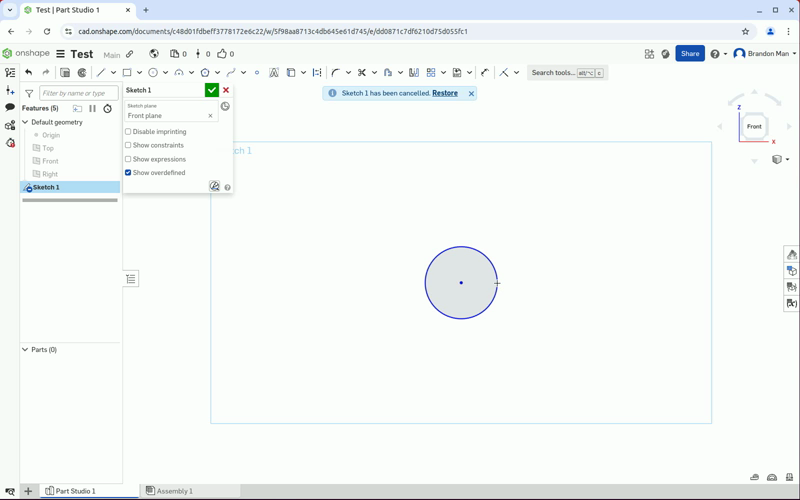
mouse_move(461, 282)
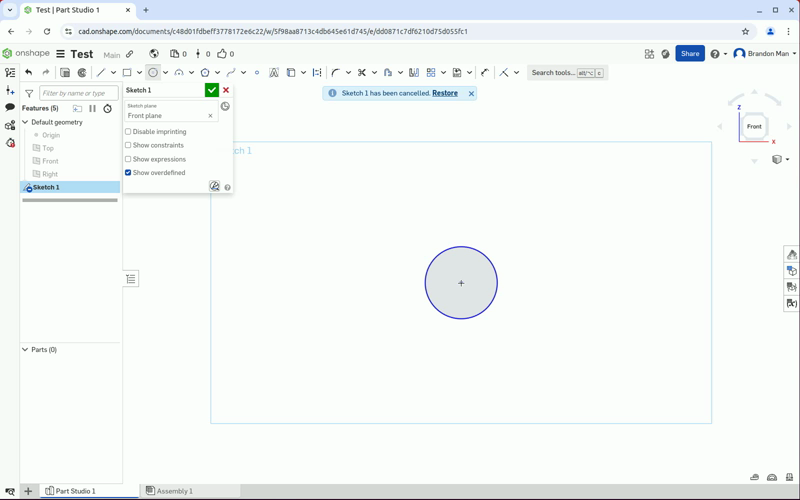
click(461, 282)
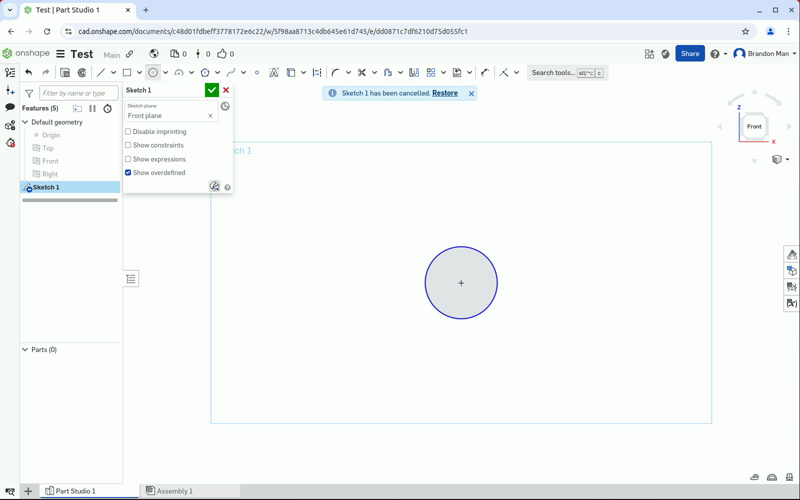
key_up(shift)
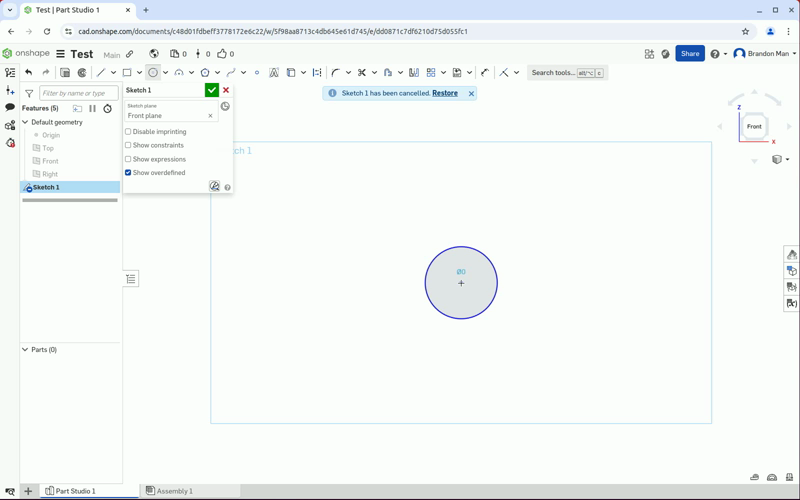
mouse_move(479, 282)
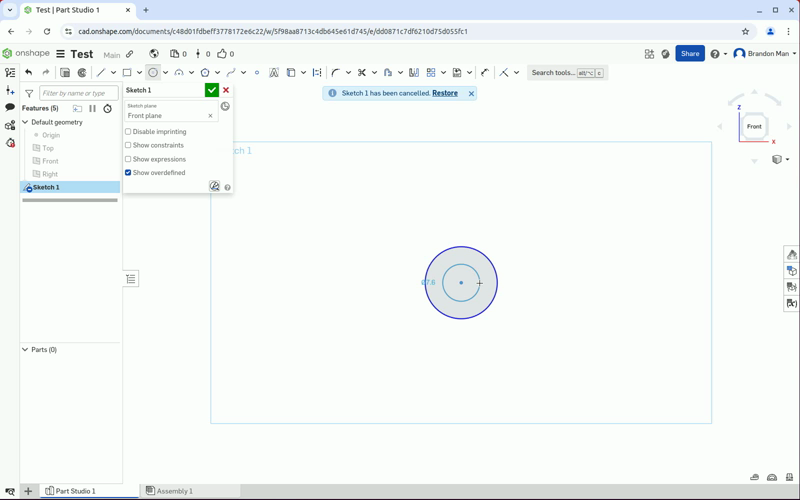
click(479, 282)
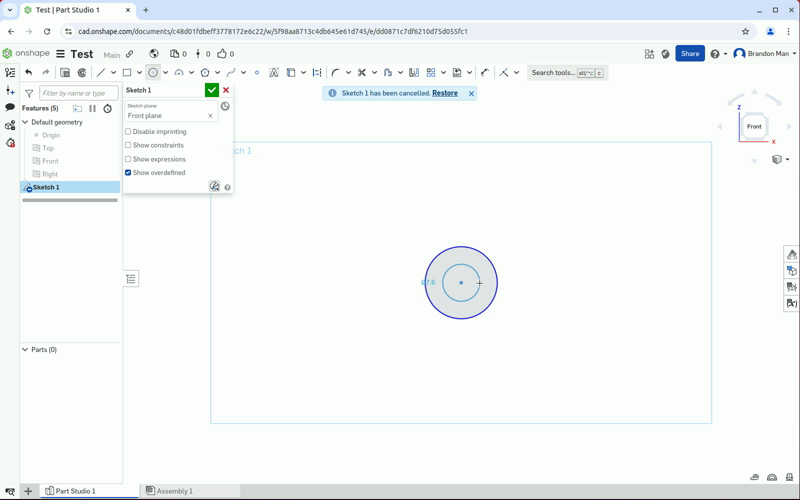
key(esc)
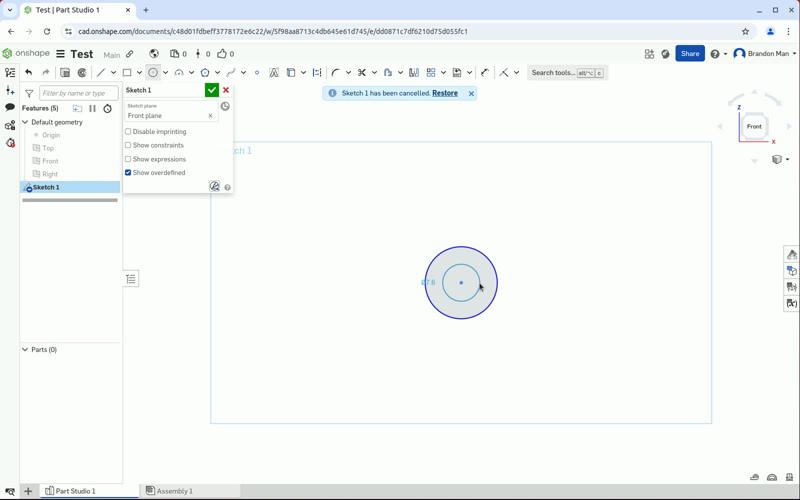
mouse_move(477, 266)
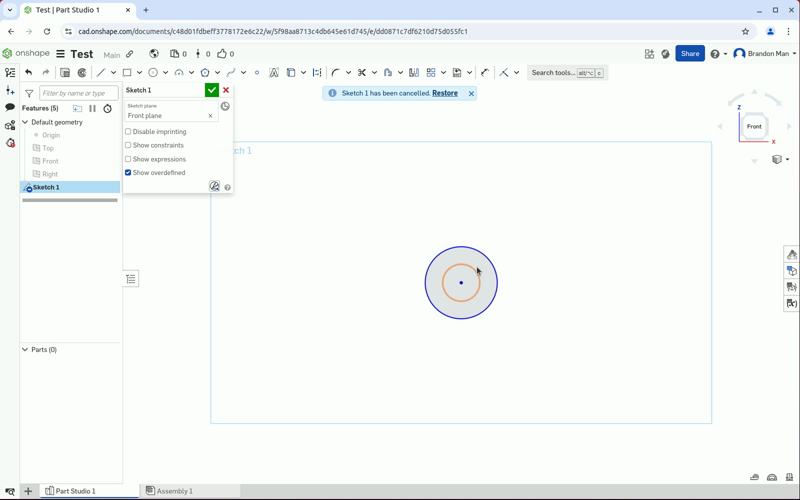
click(477, 266)
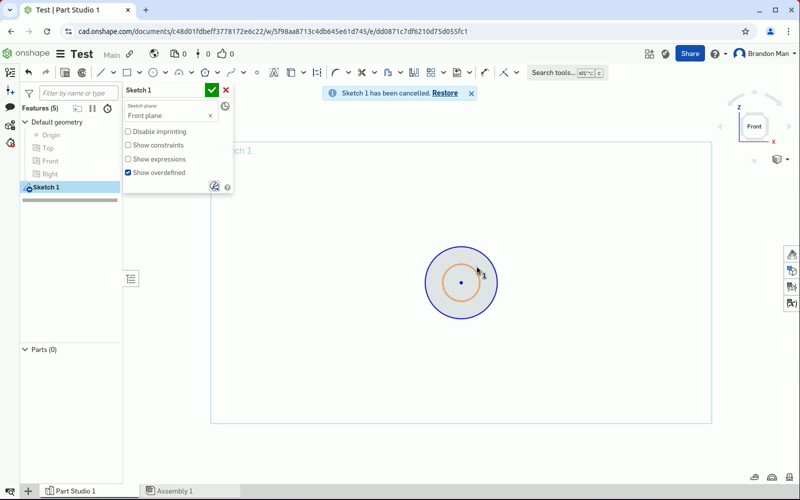
mouse_move(73, 352)
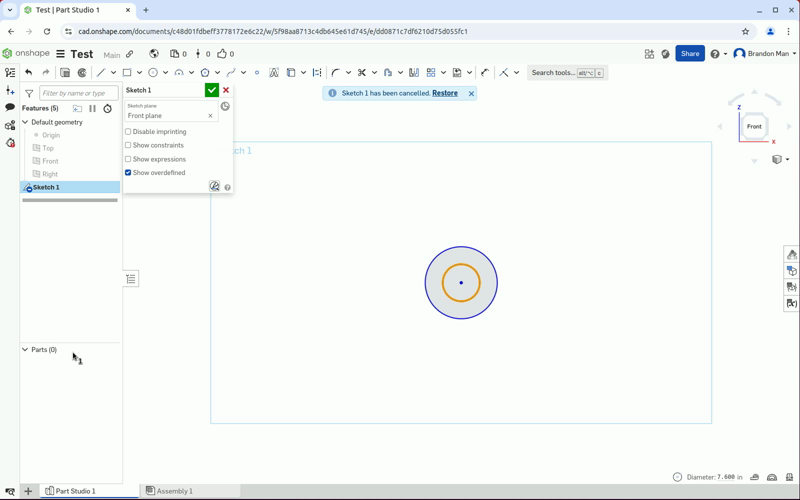
key(shift+y)
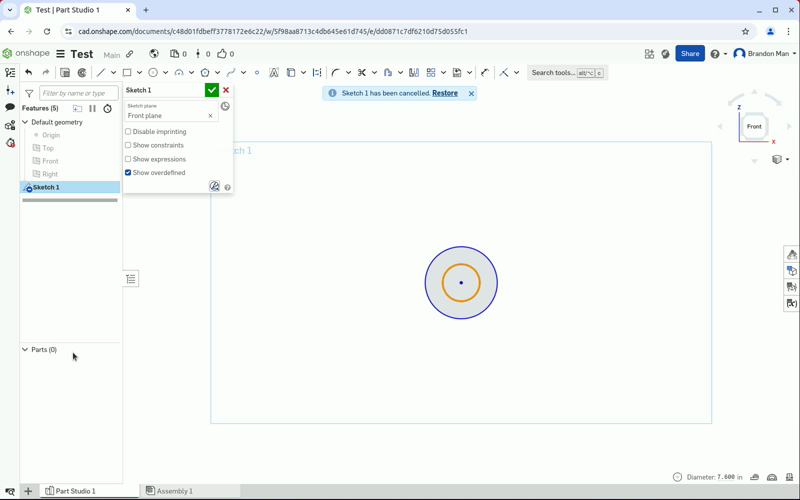
key(shift+e)
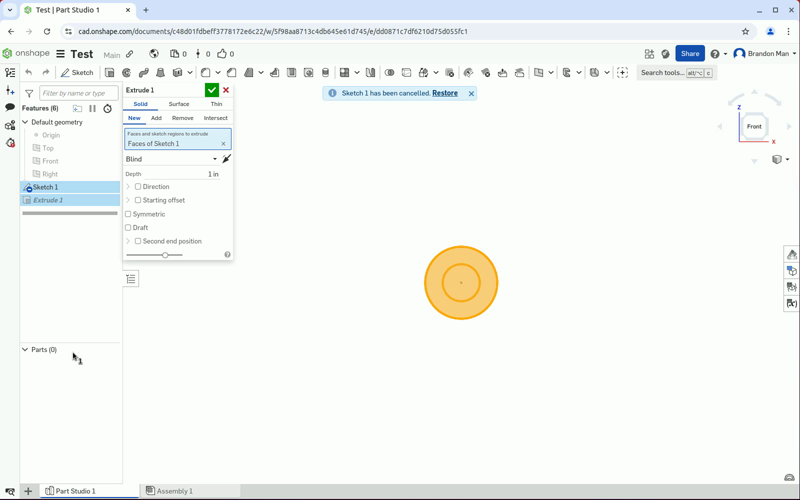
mouse_move(143, 106)
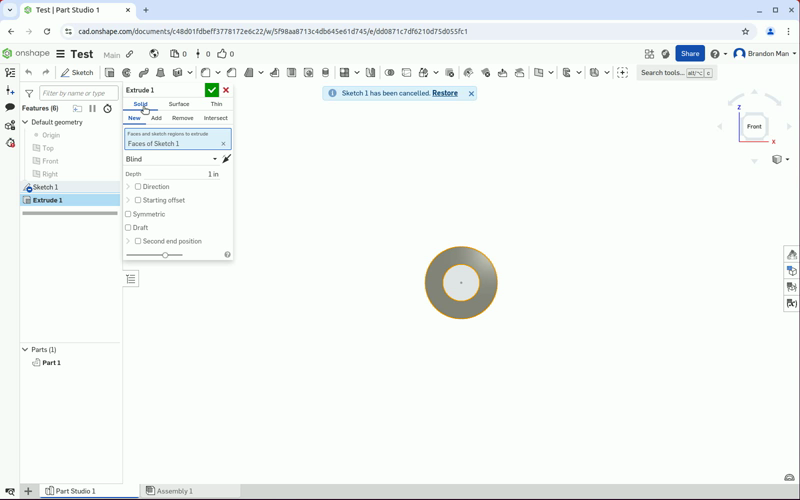
click(143, 106)
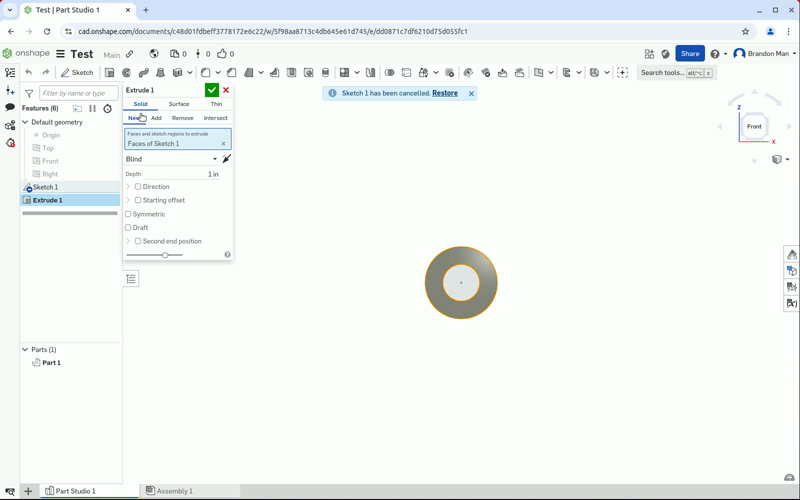
mouse_move(137, 120)
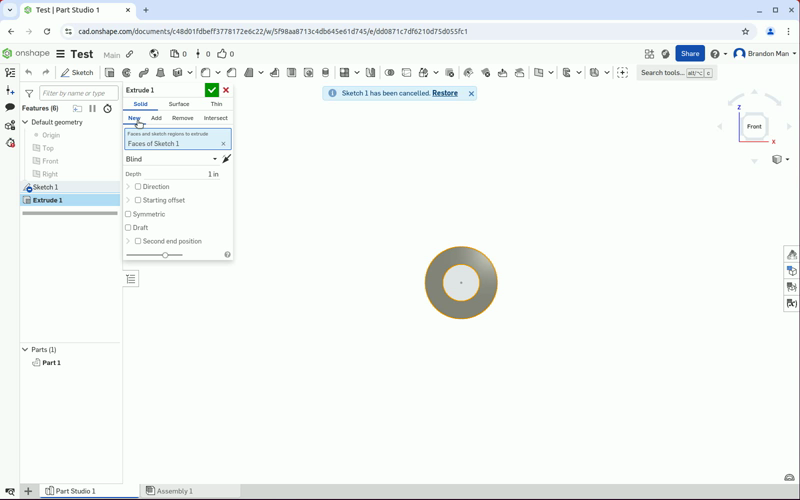
click(137, 120)
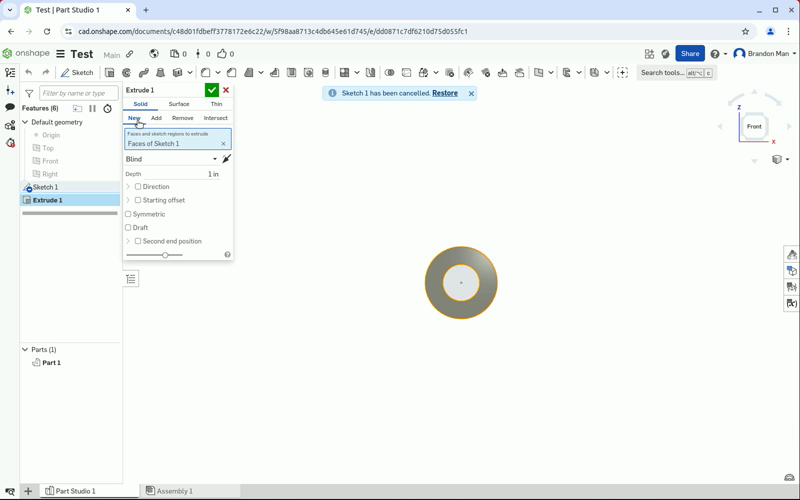
key(tab, 4)
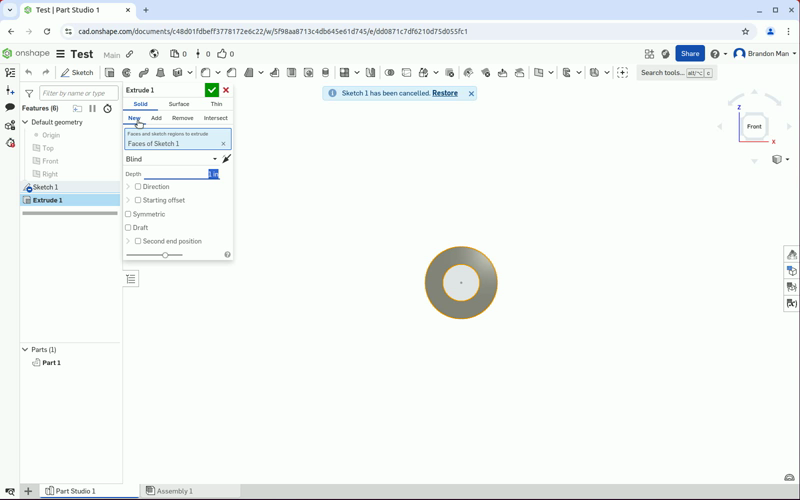
text(3.129)
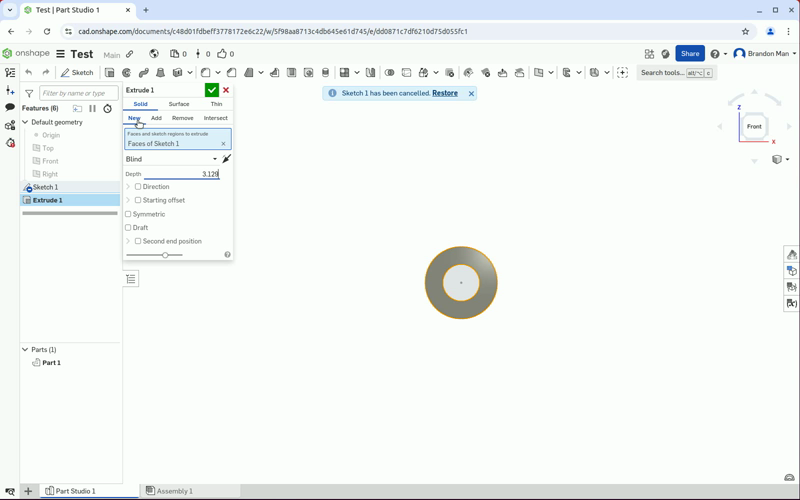
key(enter)
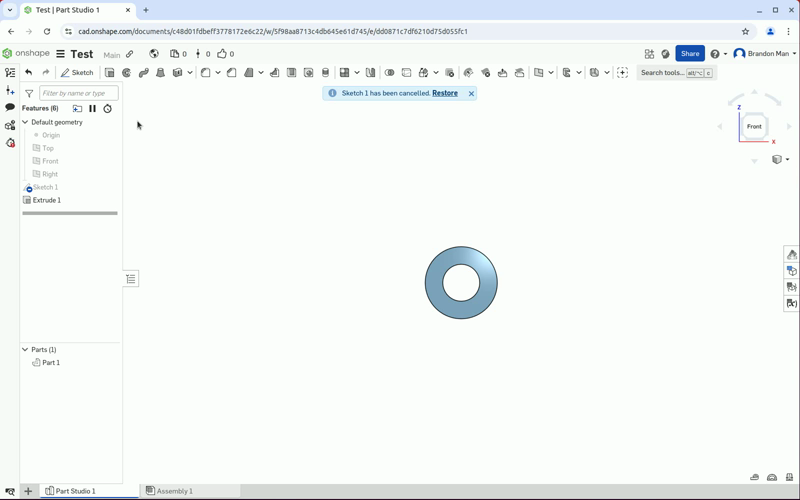
key(shift+h)
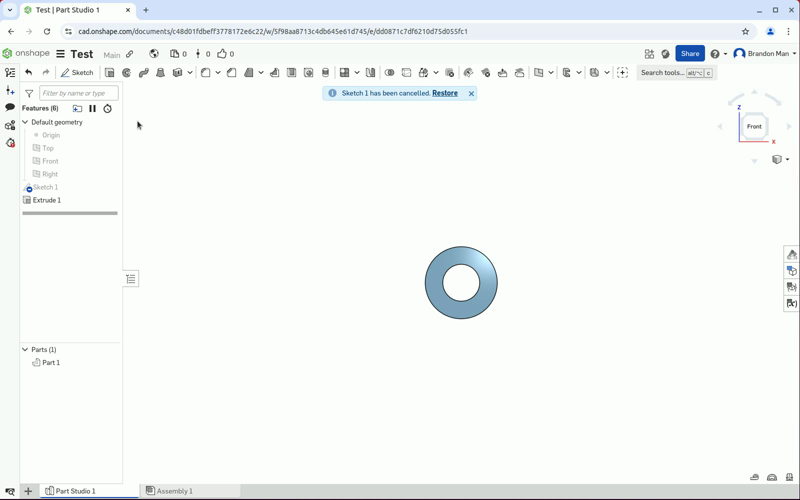
key(shift+h)
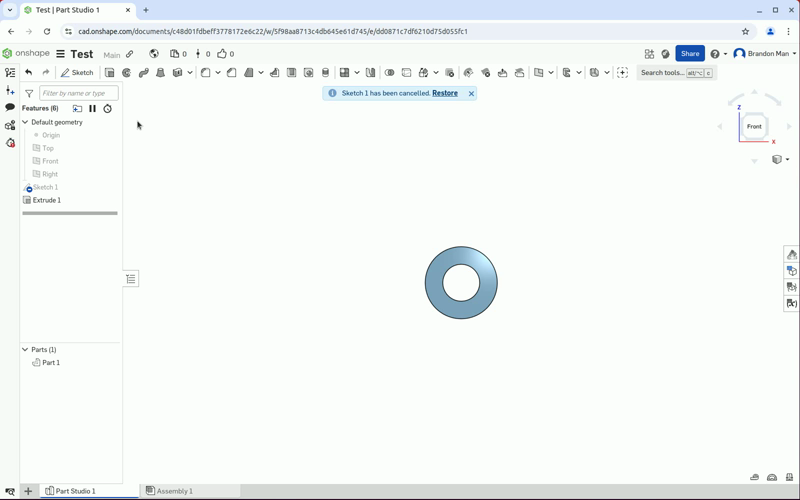
mouse_move(73, 189)
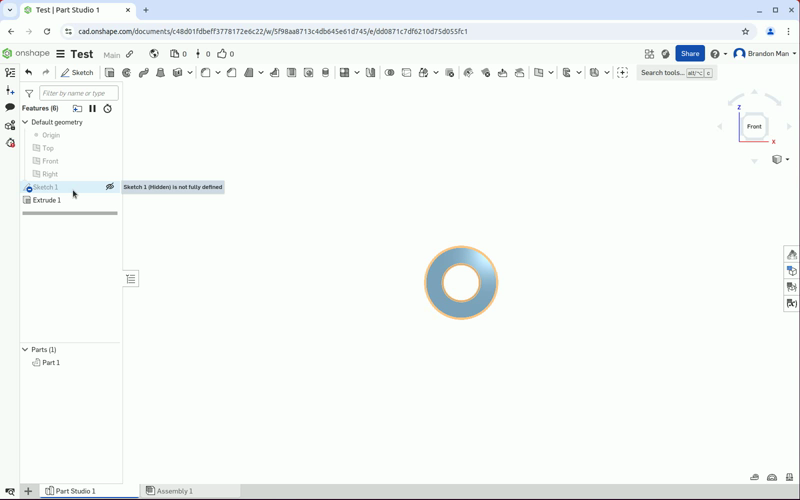
click(73, 189)
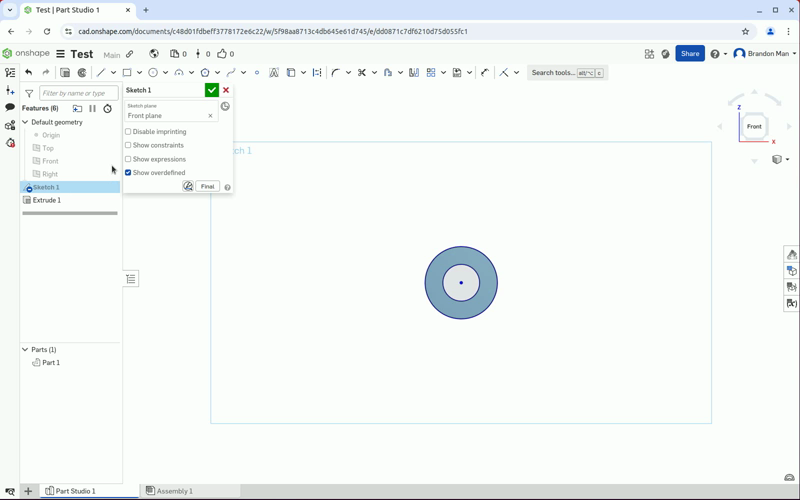
mouse_move(229, 92)
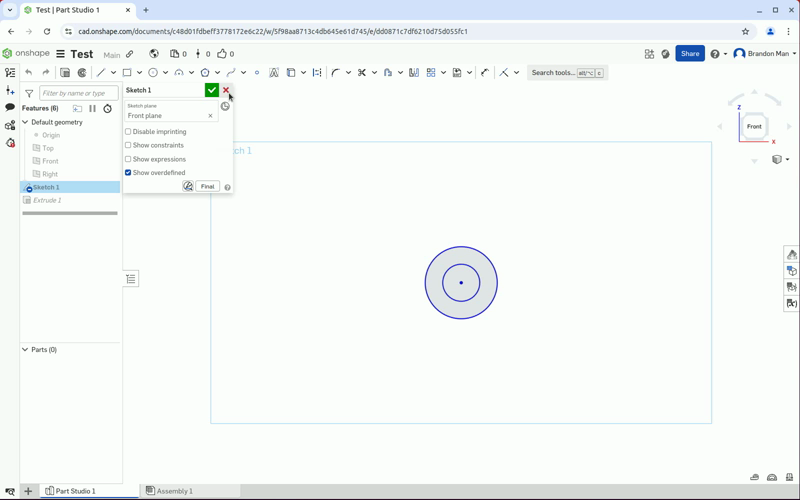
click(229, 92)
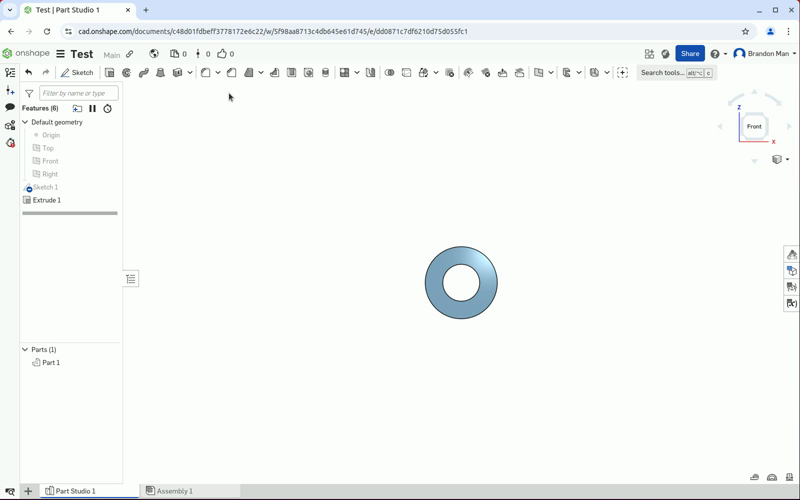
mouse_move(541, 75)
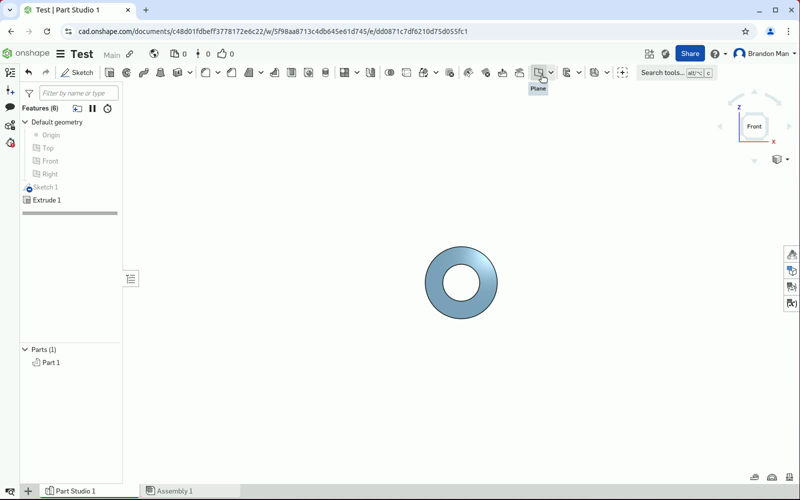
click(541, 75)
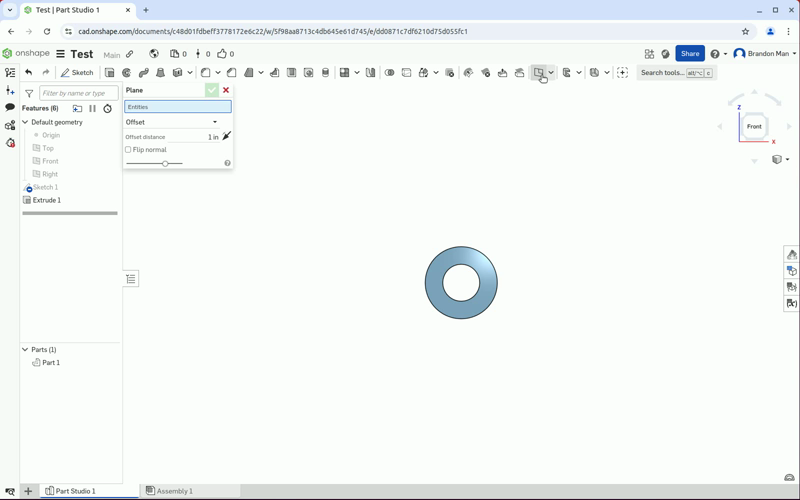
mouse_move(73, 163)
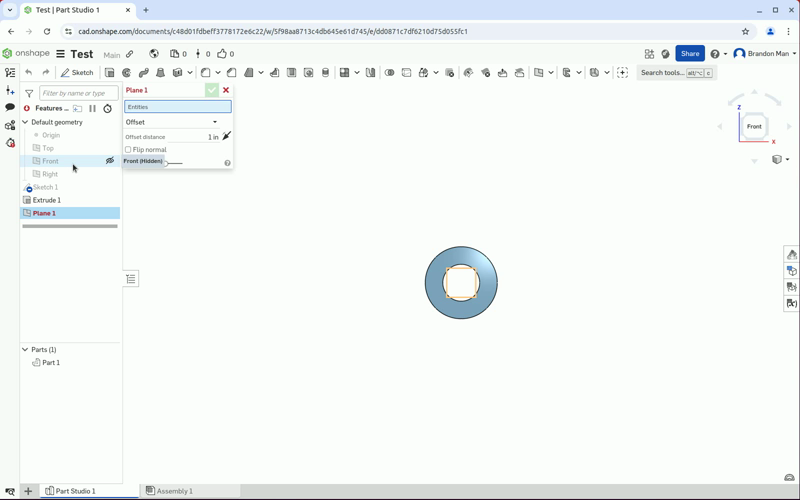
click(73, 163)
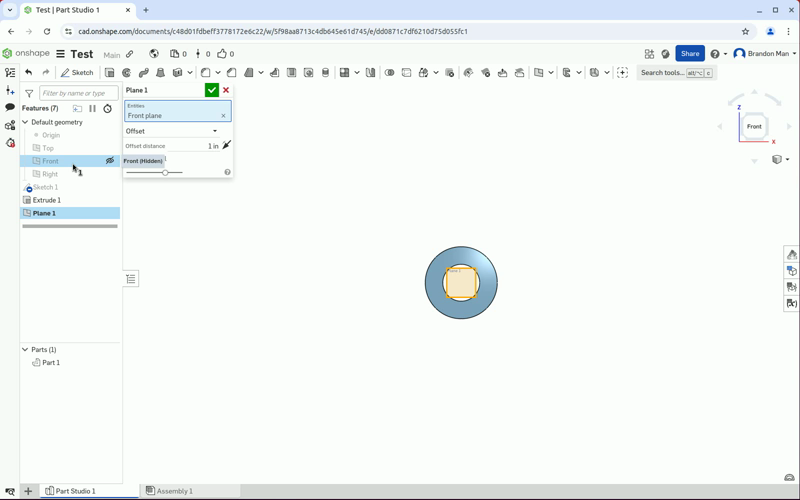
key(tab, 2)
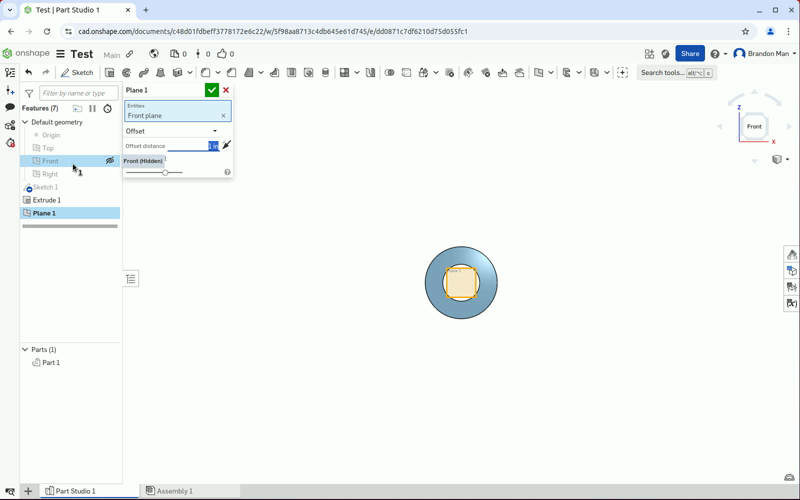
text(3.143)
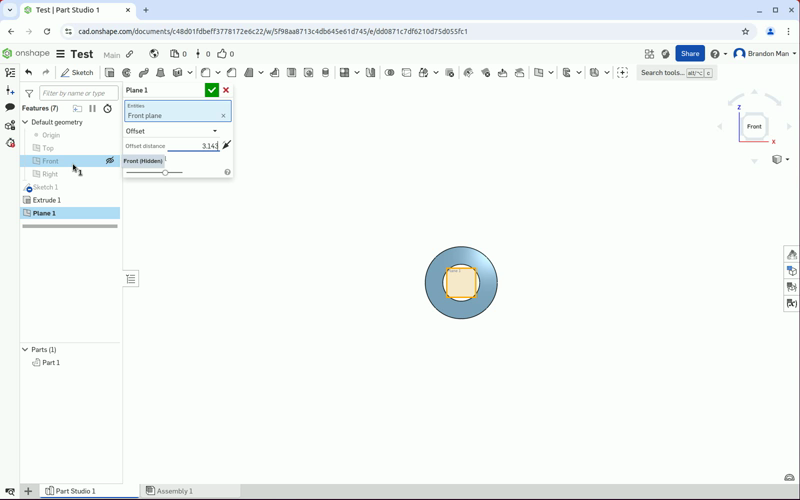
key(enter, 2)
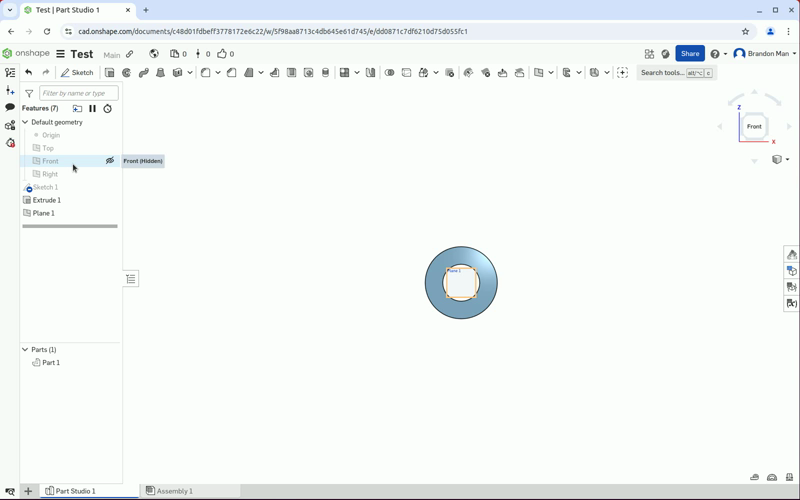
key(shift+s)
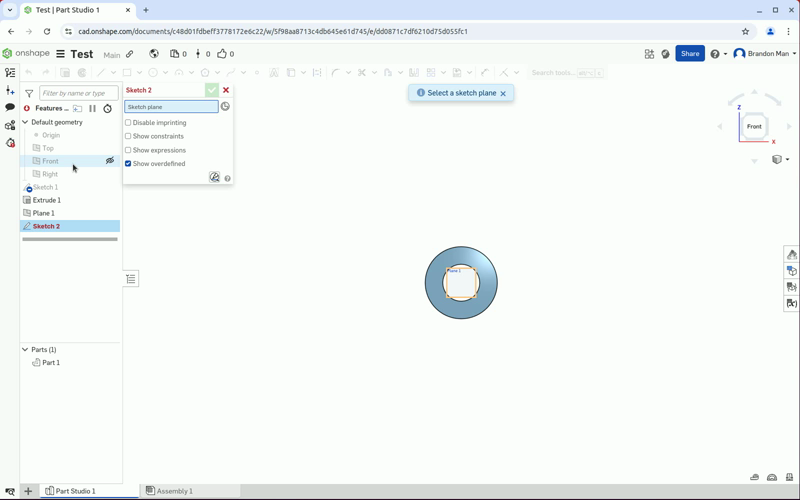
mouse_move(73, 215)
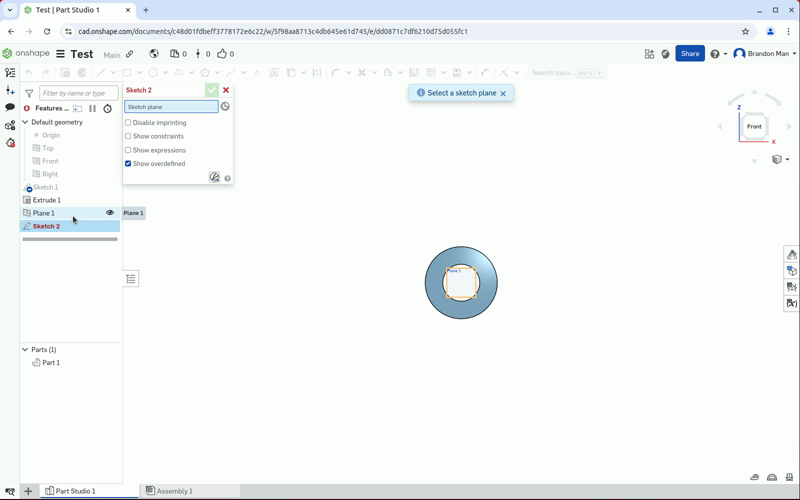
click(73, 215)
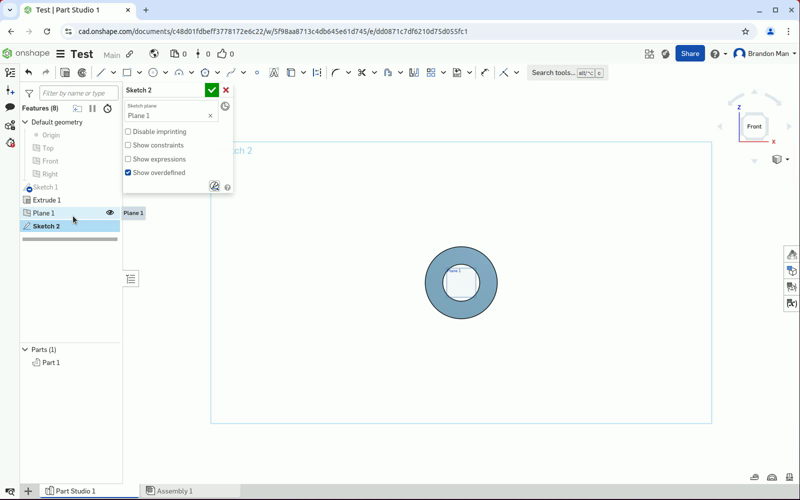
mouse_move(73, 352)
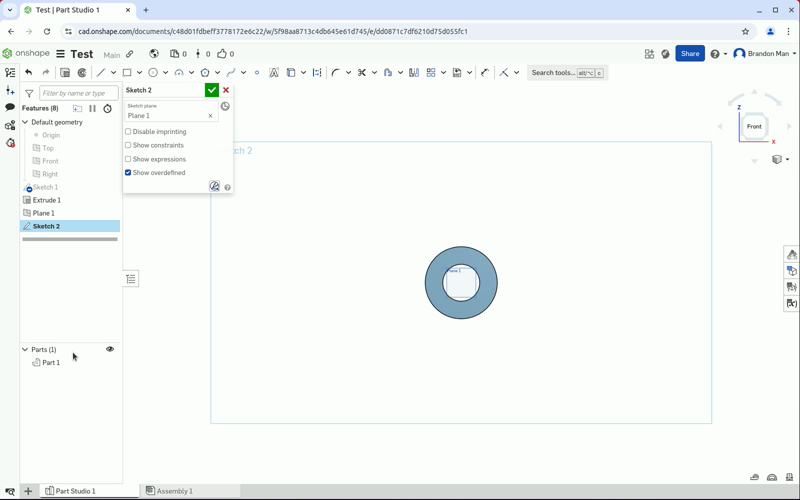
key(y)
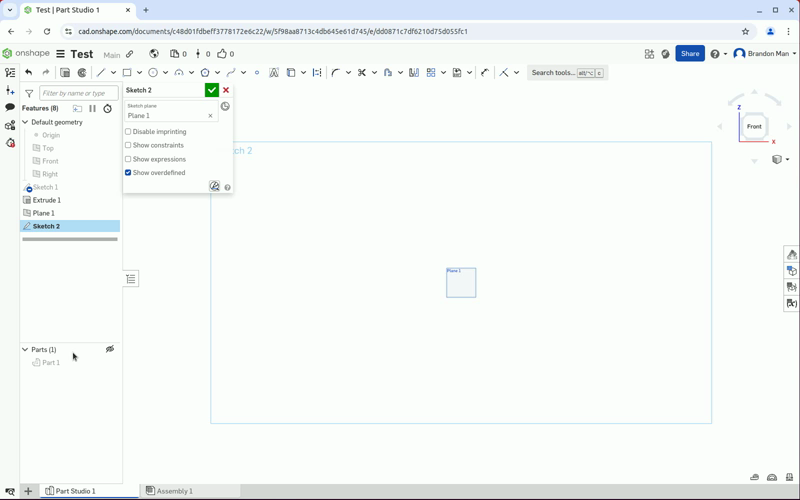
key(c)
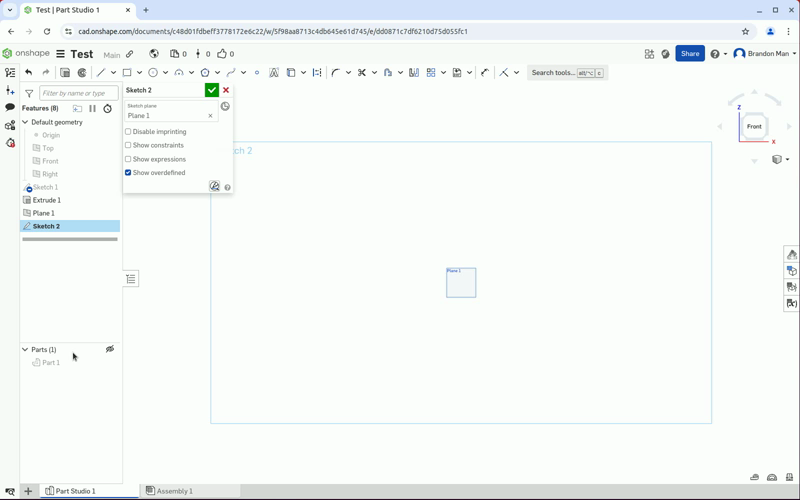
key_down(shift)
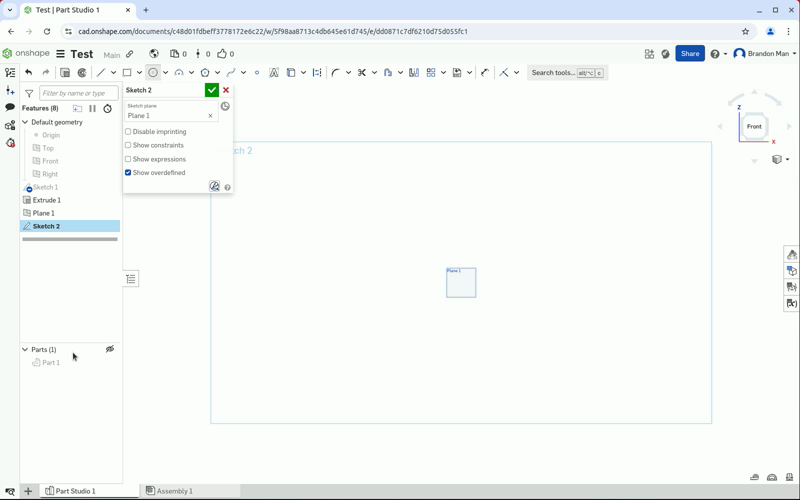
mouse_move(461, 282)
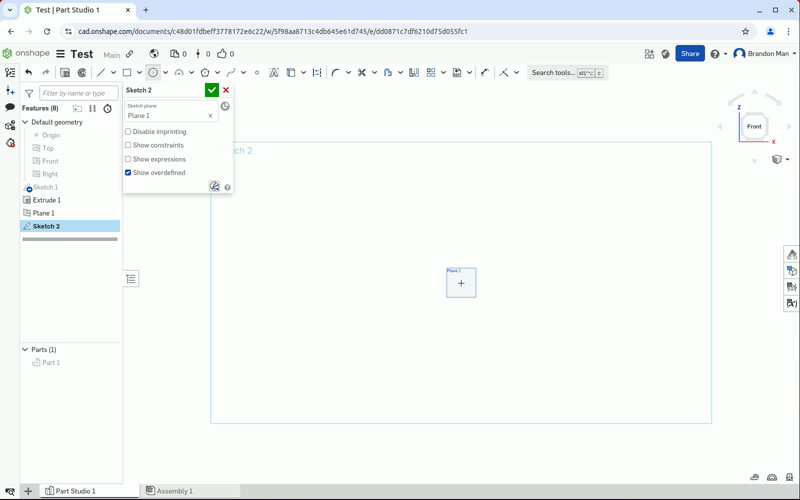
click(461, 282)
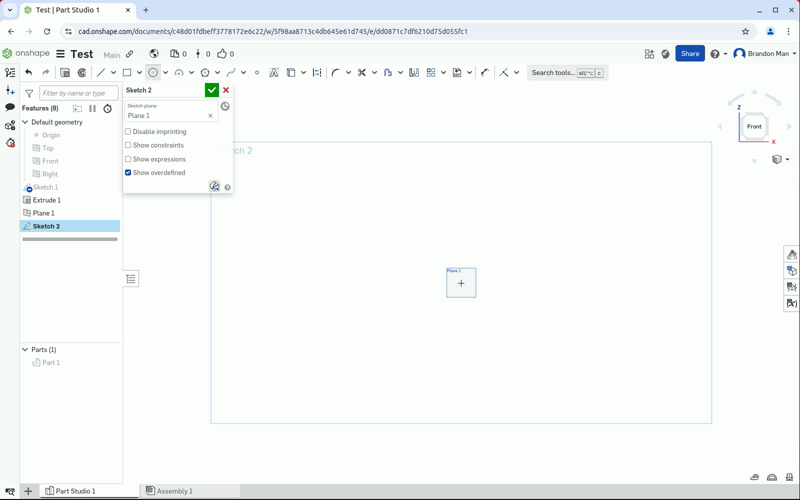
key_up(shift)
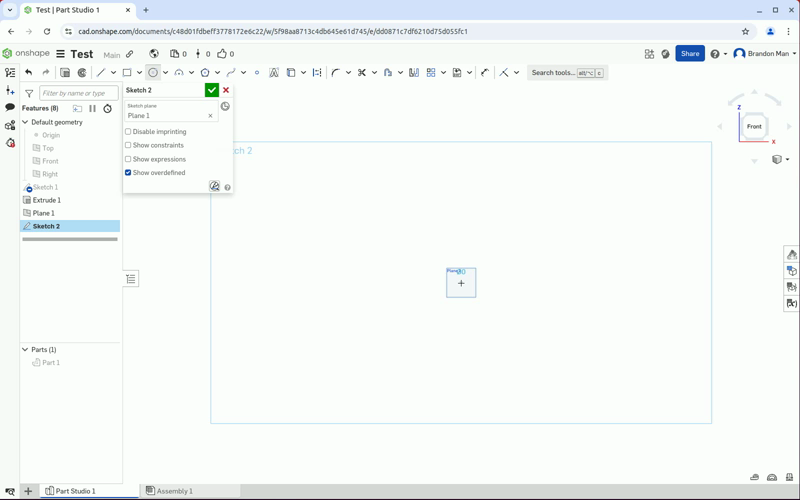
mouse_move(494, 282)
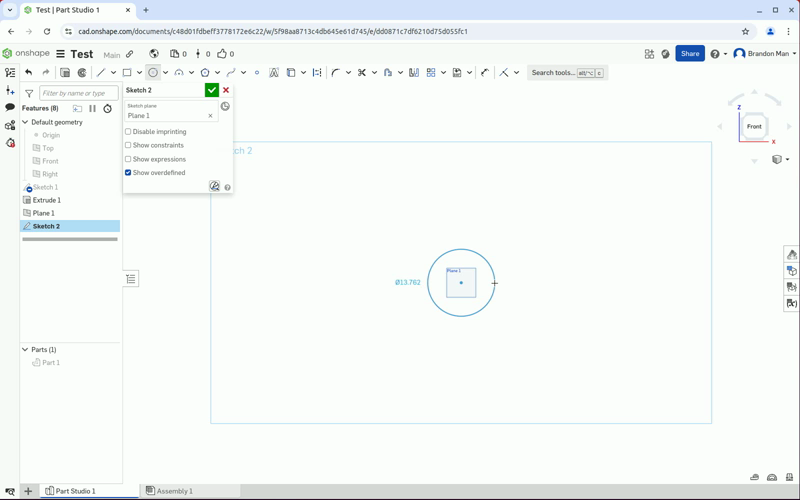
click(494, 282)
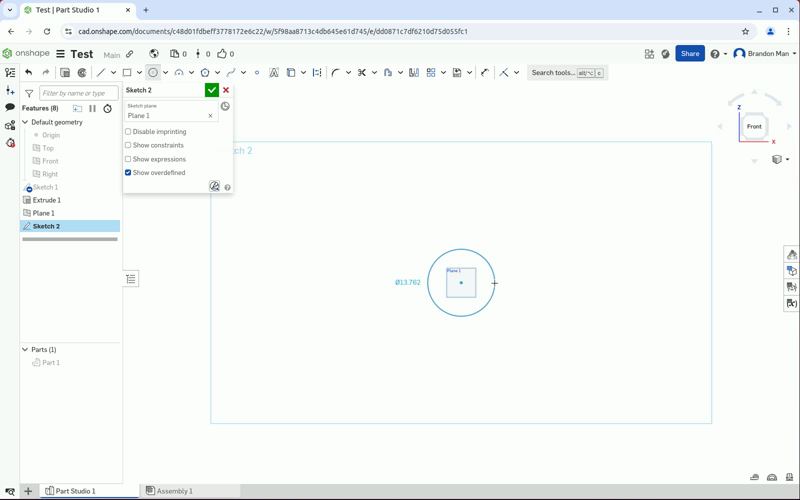
key(esc)
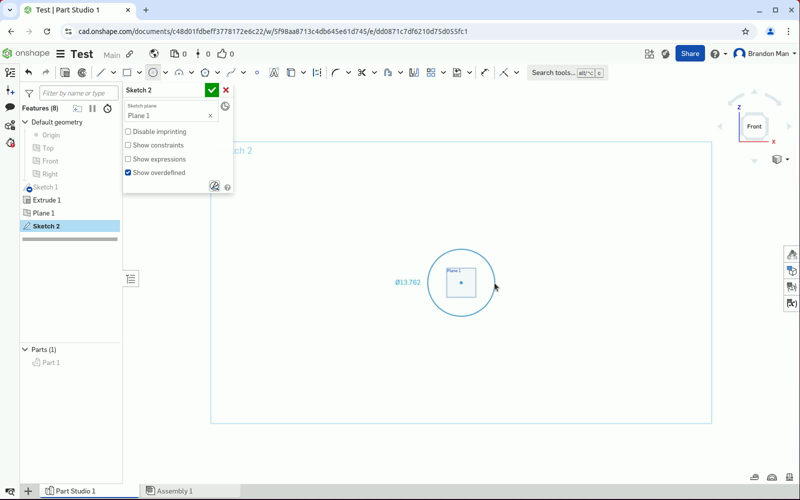
key(c)
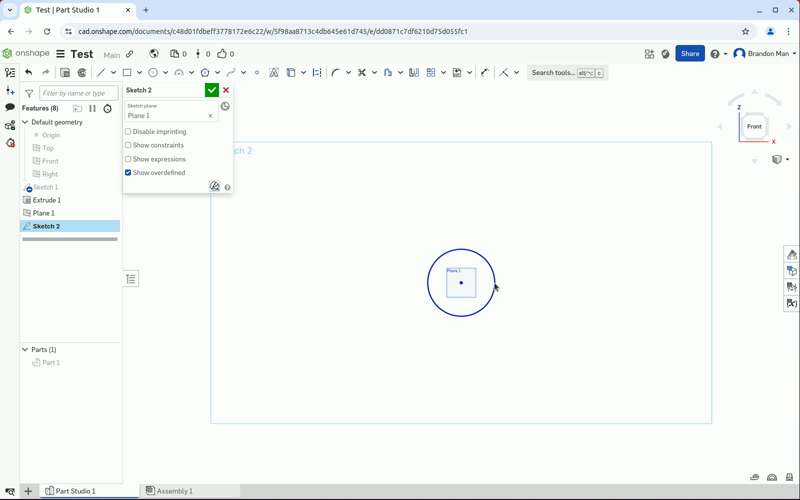
key_down(shift)
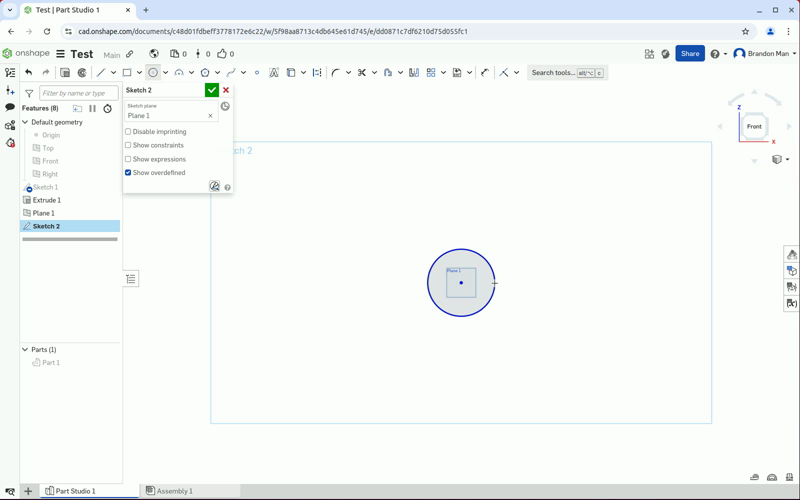
mouse_move(461, 282)
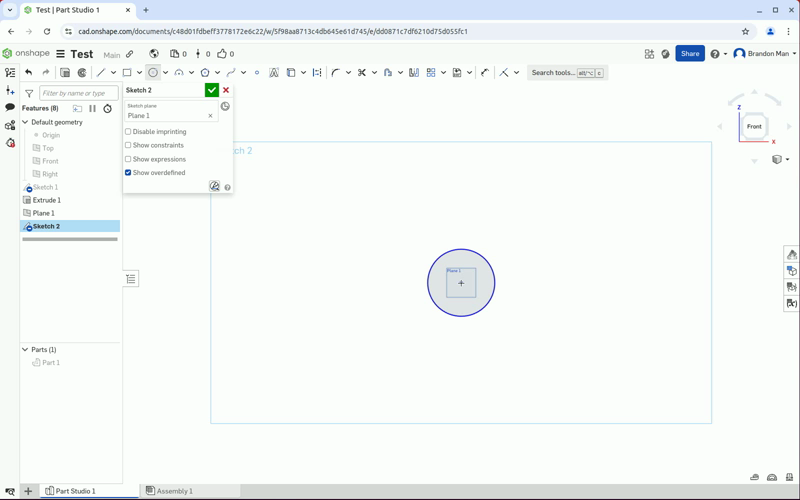
click(461, 282)
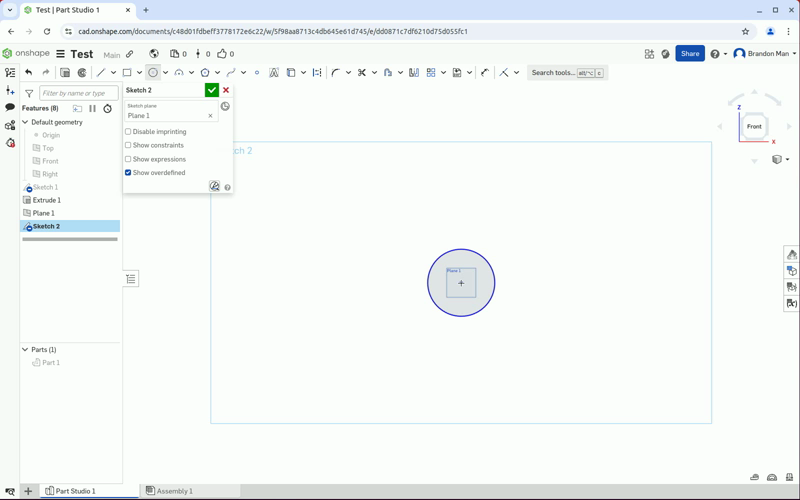
key_up(shift)
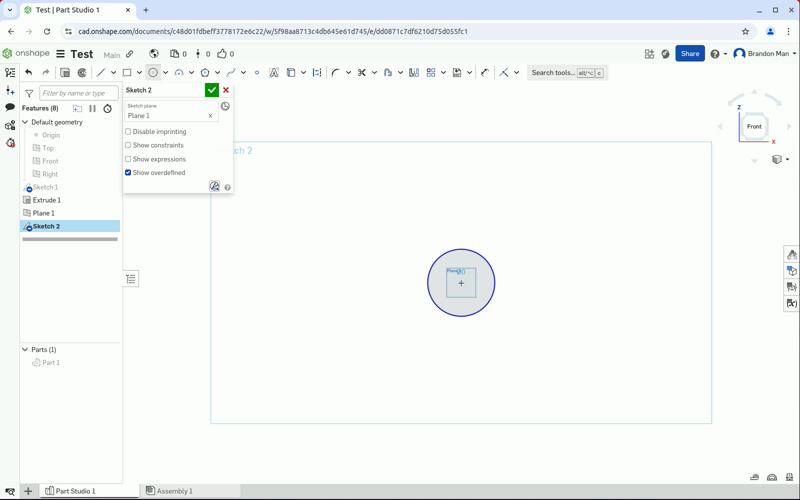
mouse_move(480, 282)
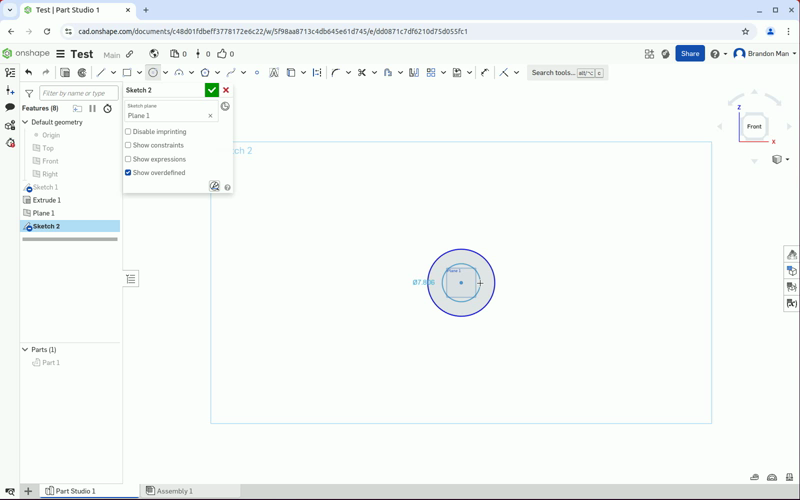
click(480, 282)
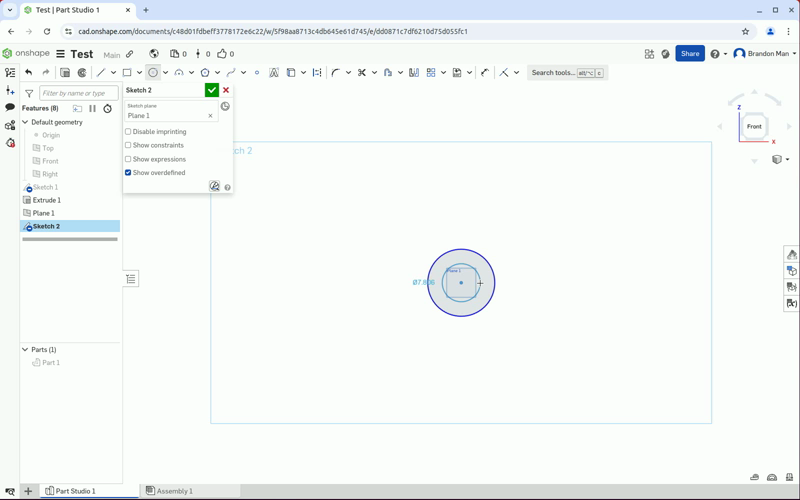
key(esc)
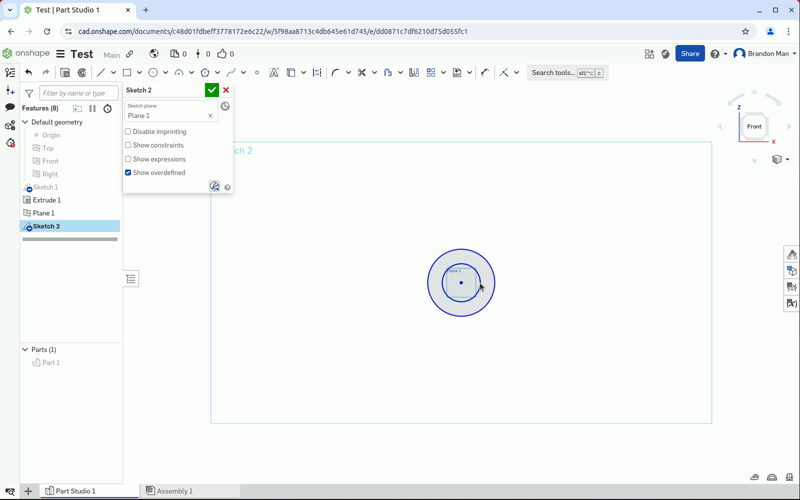
mouse_move(457, 254)
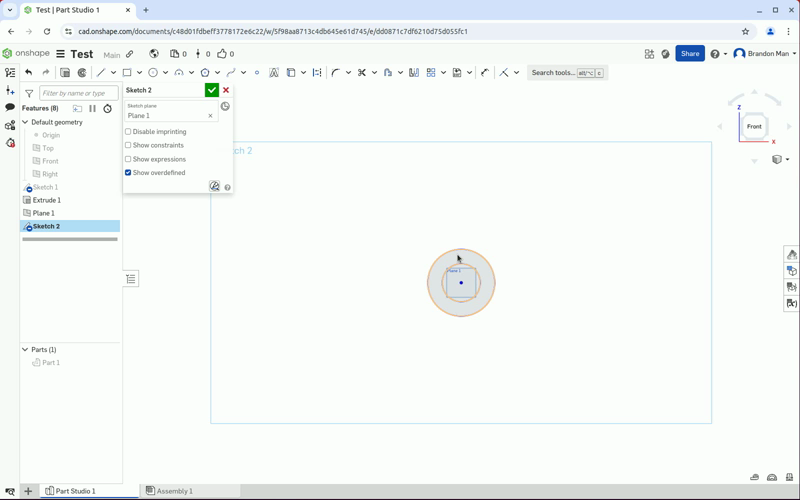
click(457, 254)
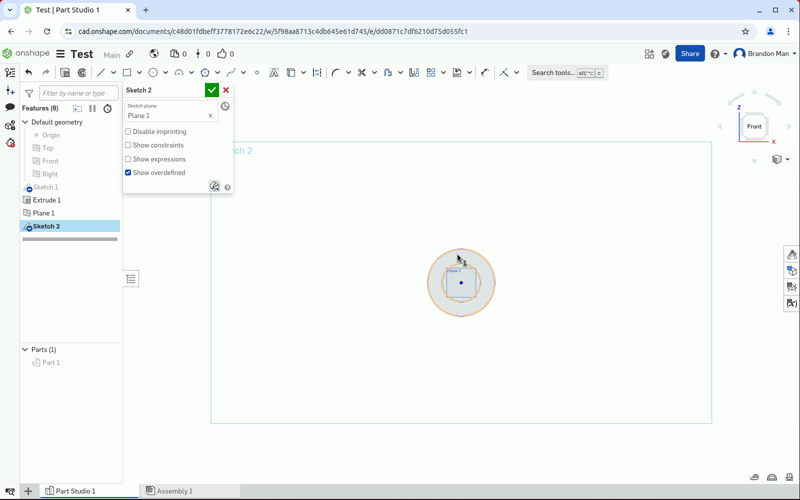
mouse_move(73, 352)
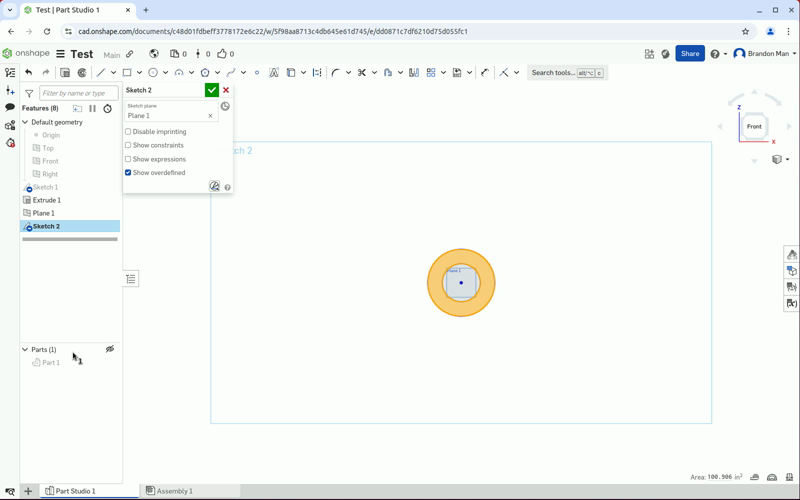
key(shift+y)
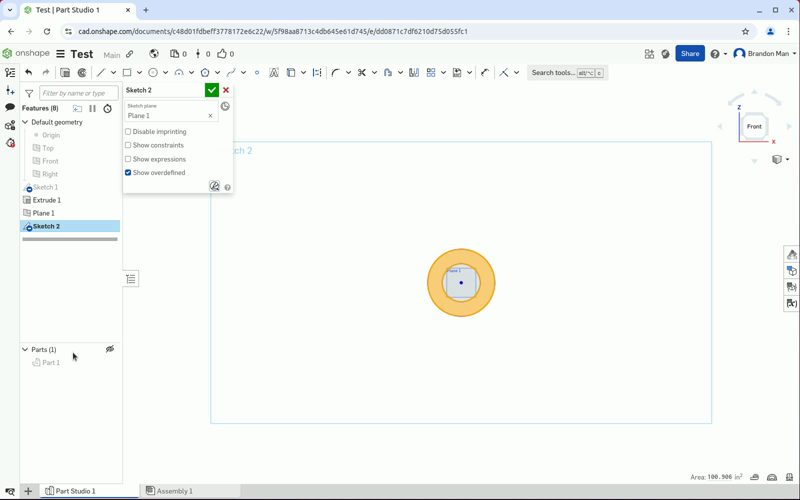
key(shift+e)
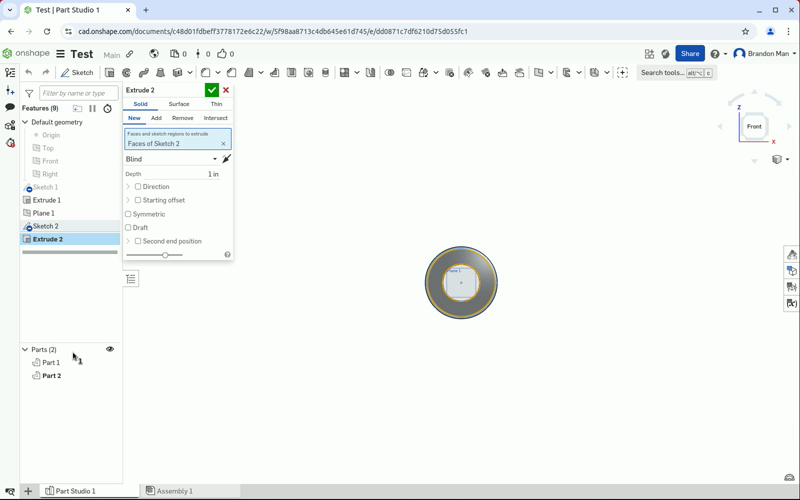
mouse_move(143, 106)
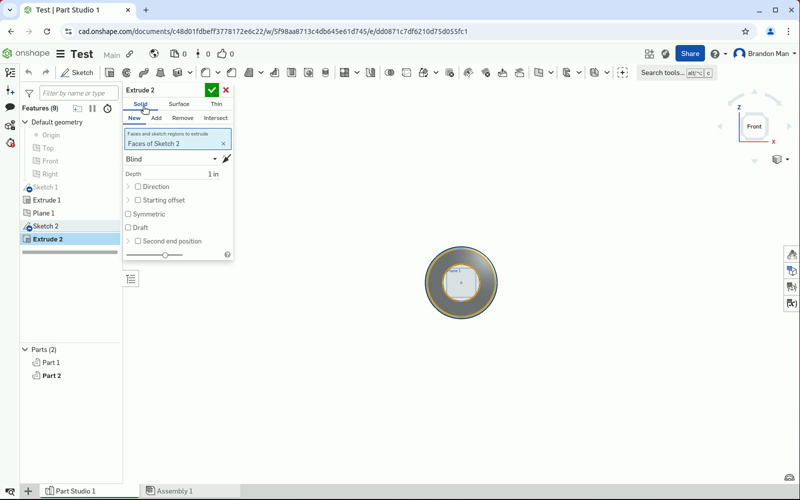
click(143, 106)
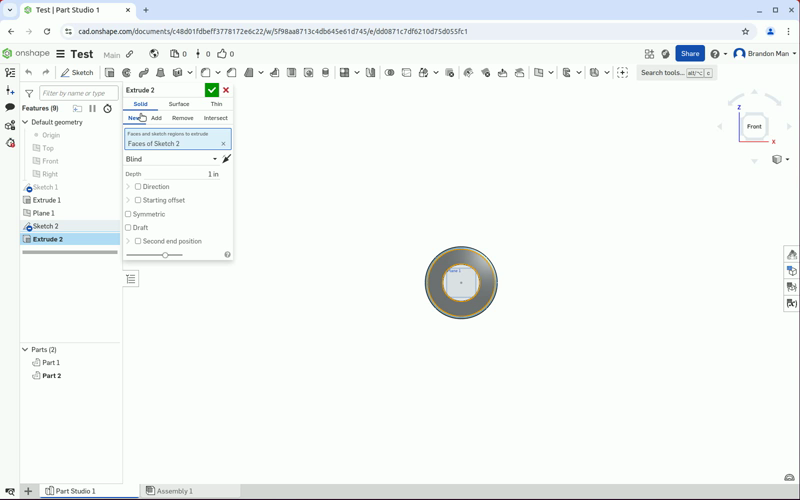
mouse_move(137, 120)
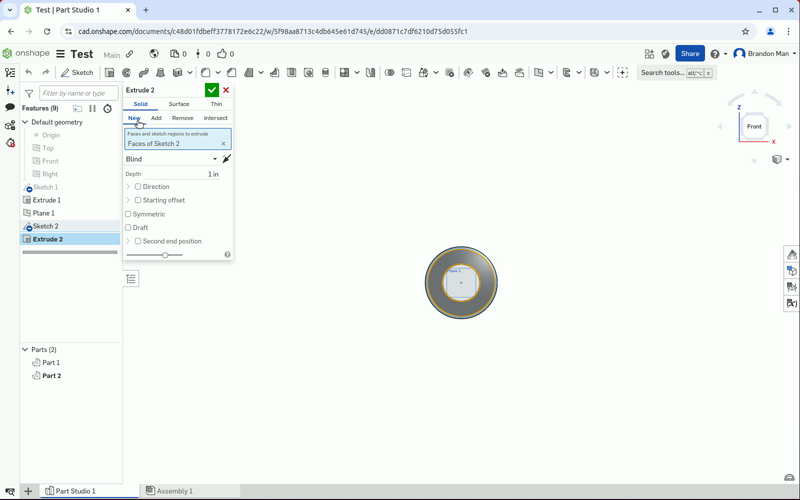
click(137, 120)
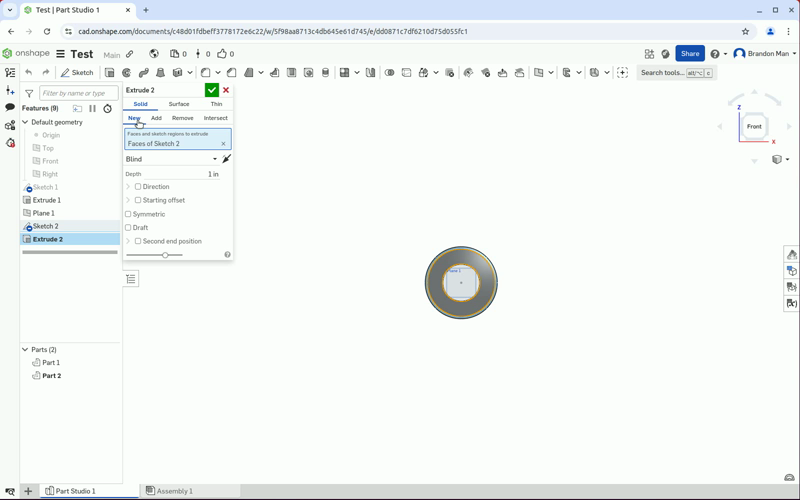
key(tab, 4)
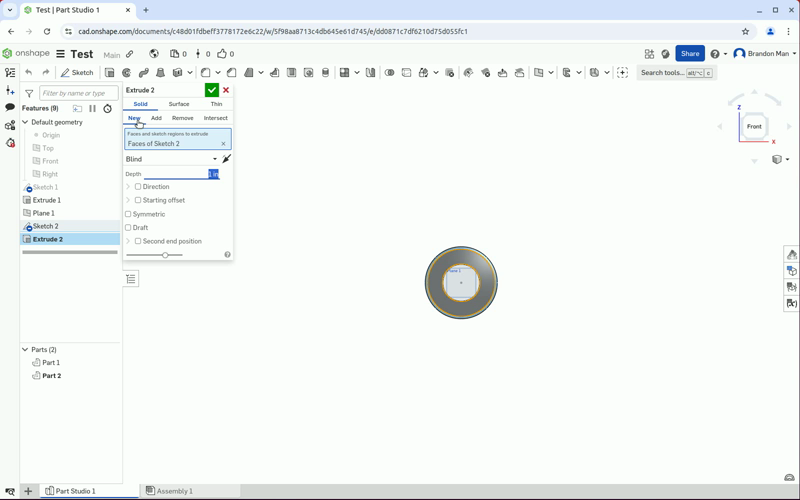
text(0.963)
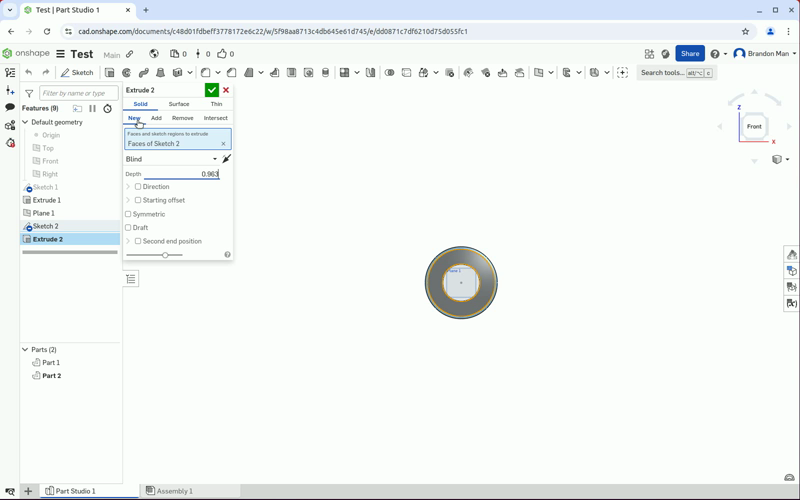
key(enter)
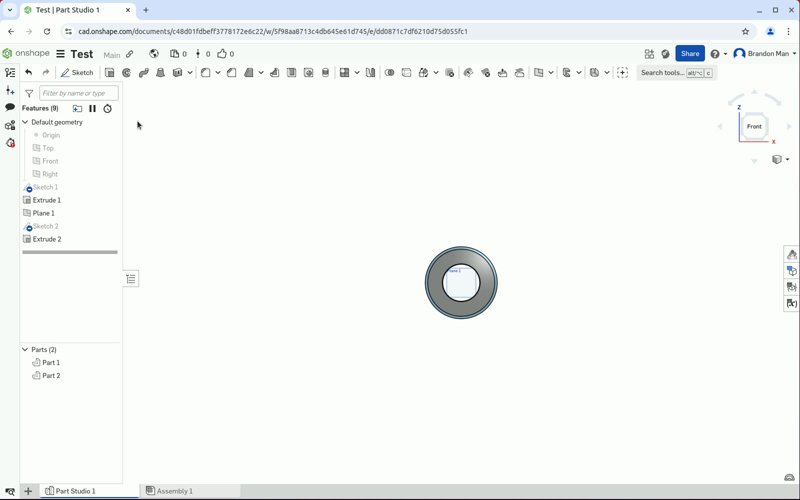
key(shift+h)
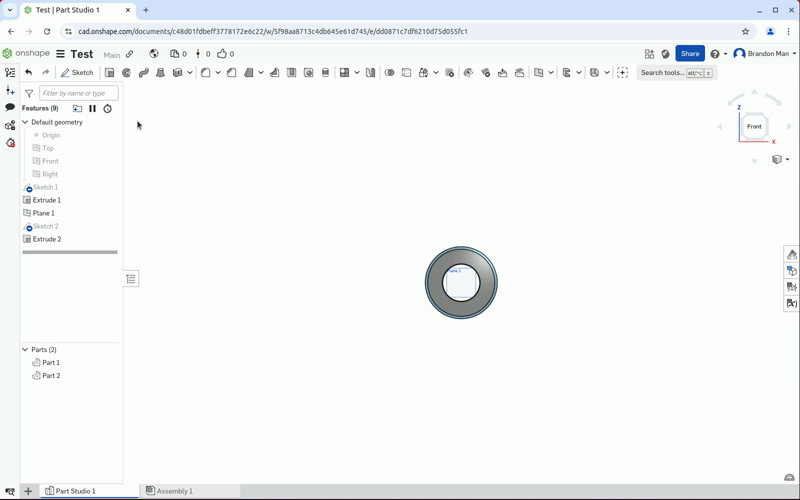
key(shift+h)
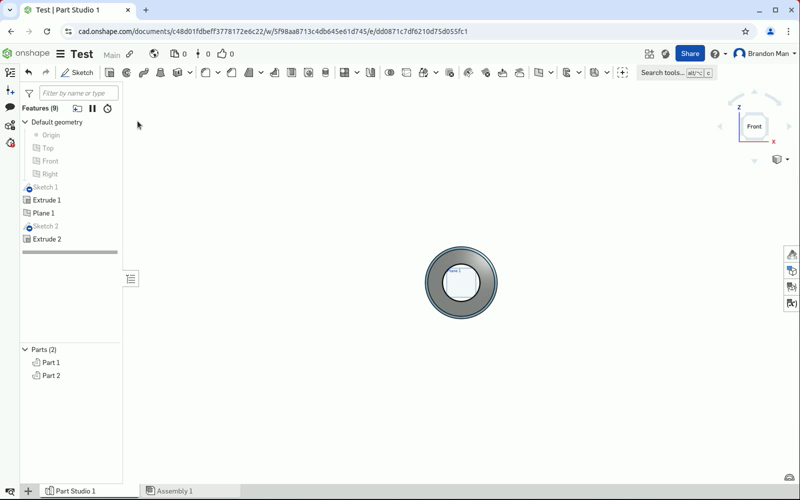
key(shift+7)
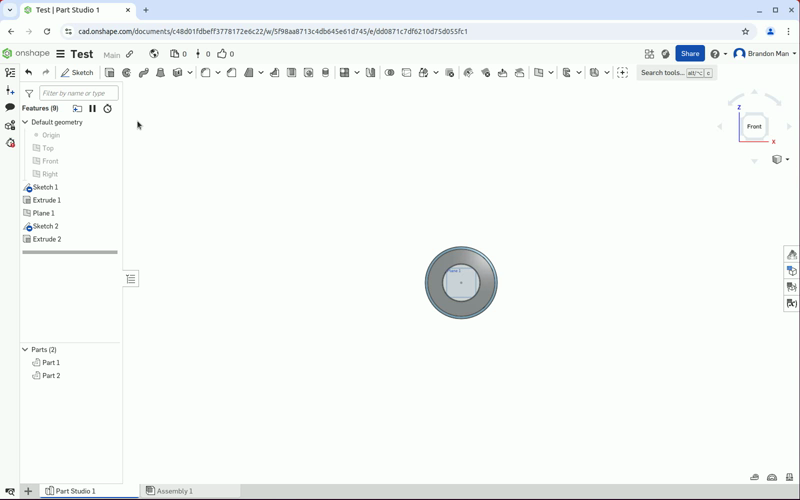
key(left, 2)
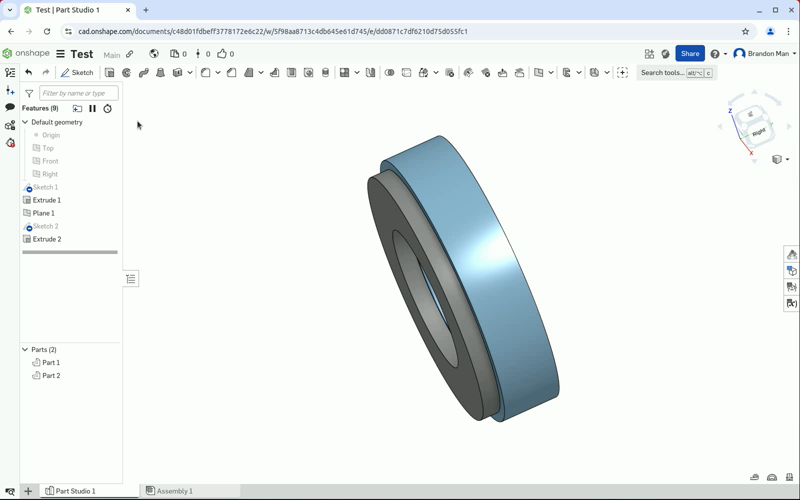
key(down, 2)
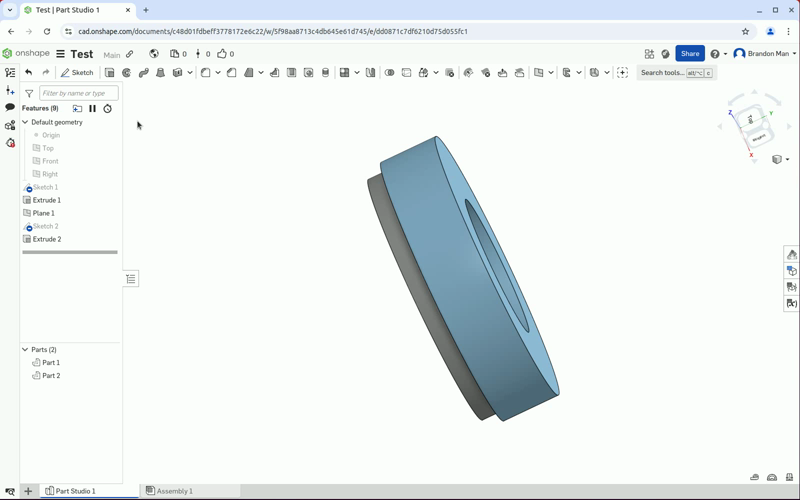
key(up, 2)
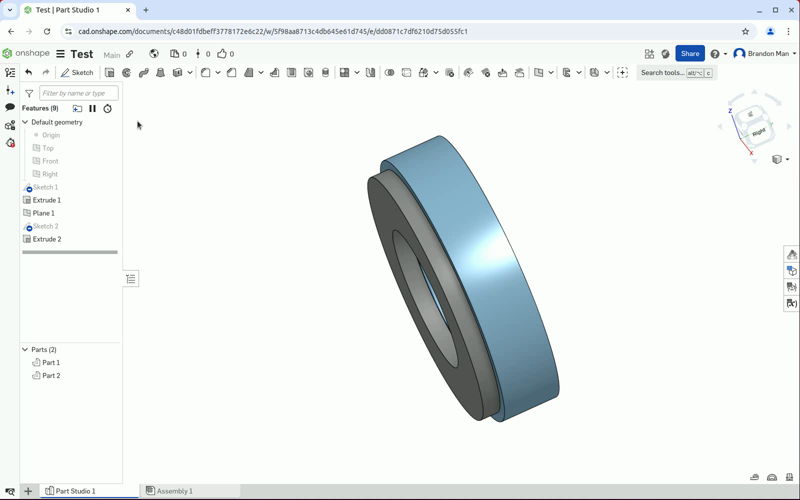
key(right, 2)
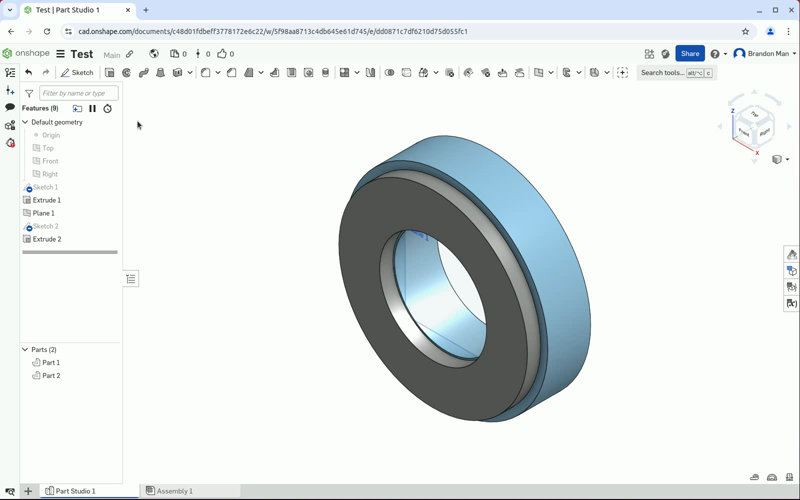
mouse_move(73, 189)
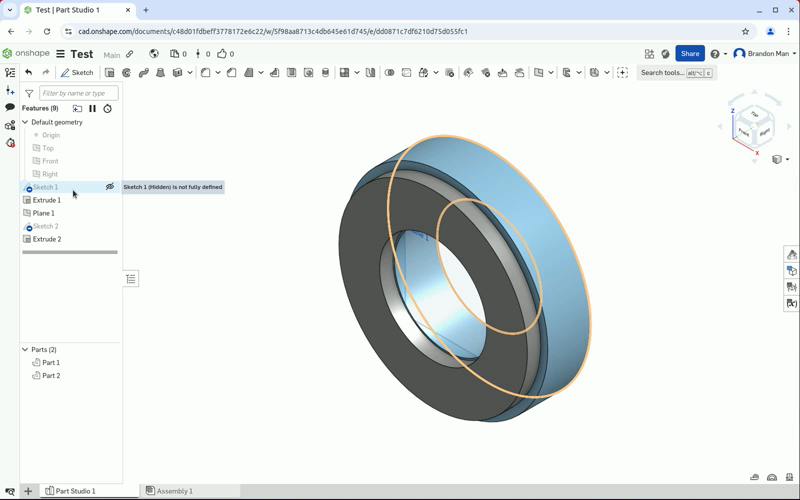
click(73, 189)